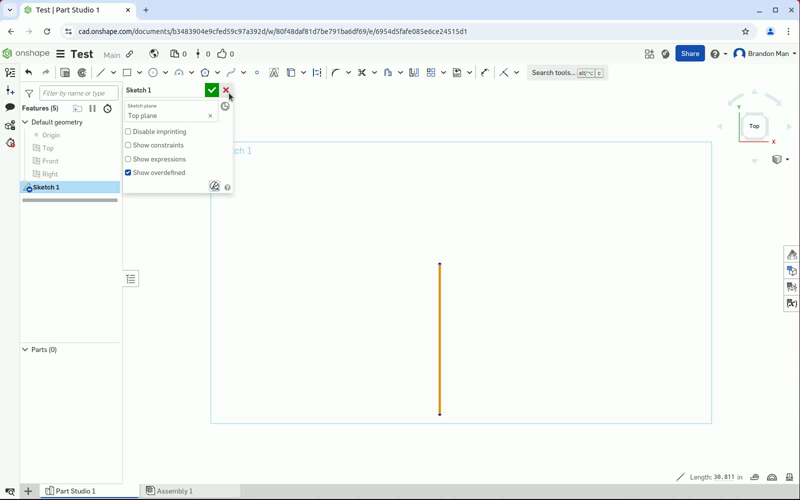
key(shift+h)
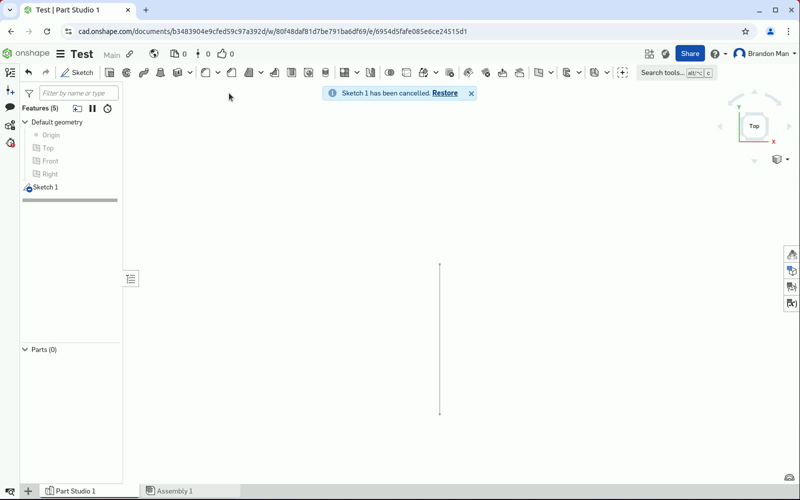
mouse_move(73, 352)
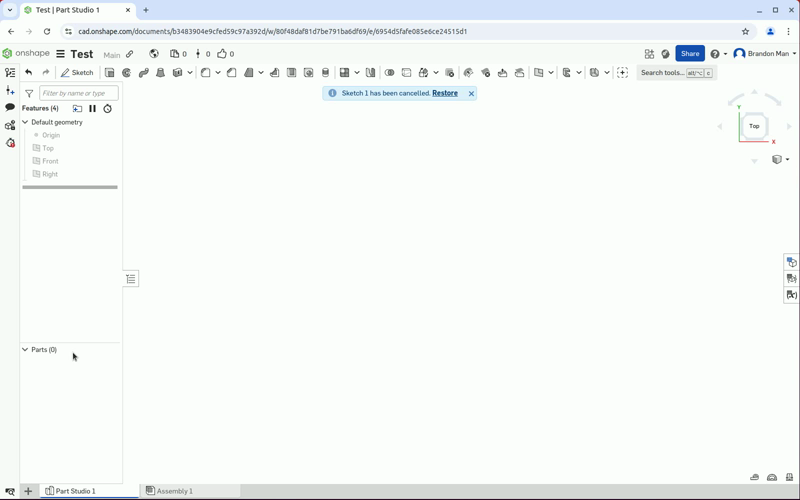
key(y)
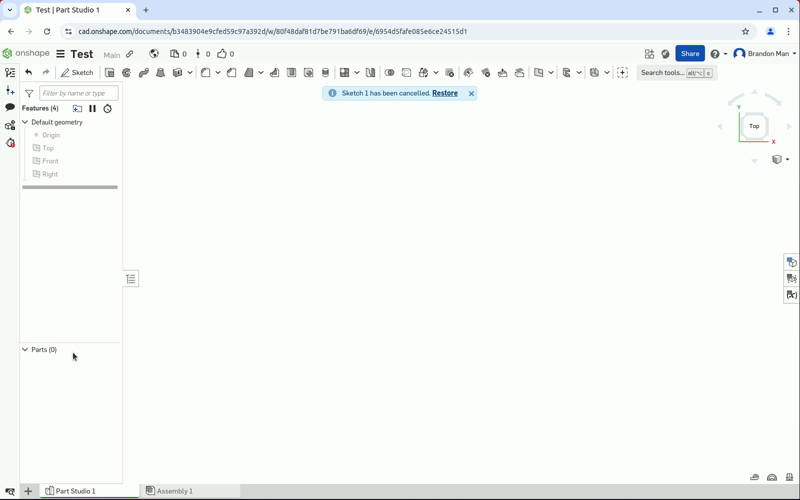
key(shift+p)
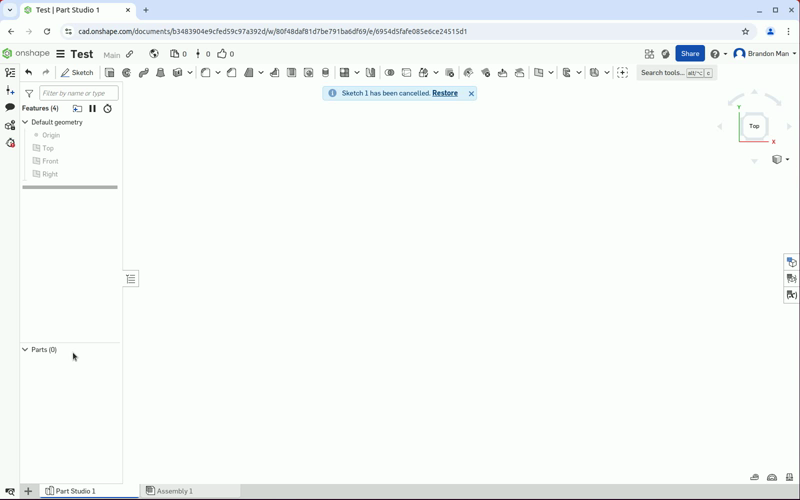
key(space)
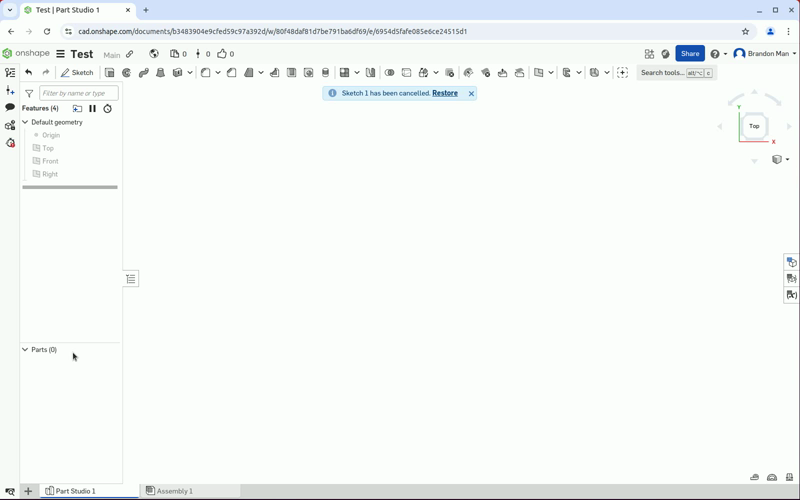
key_down(shift)
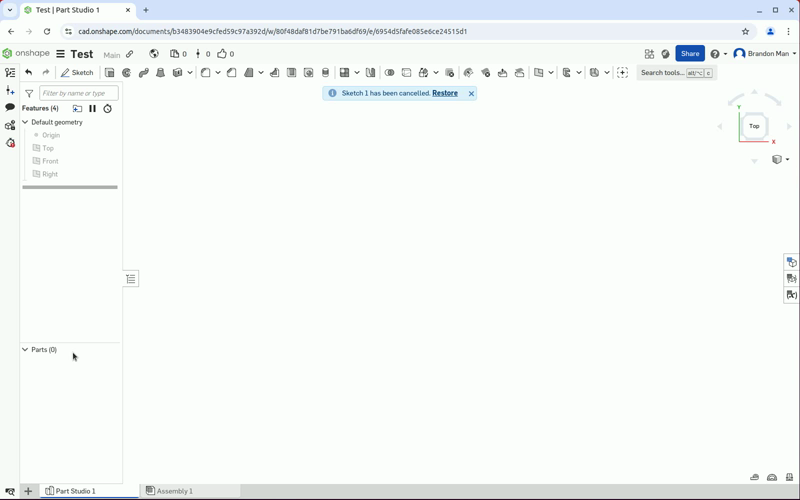
key(up)
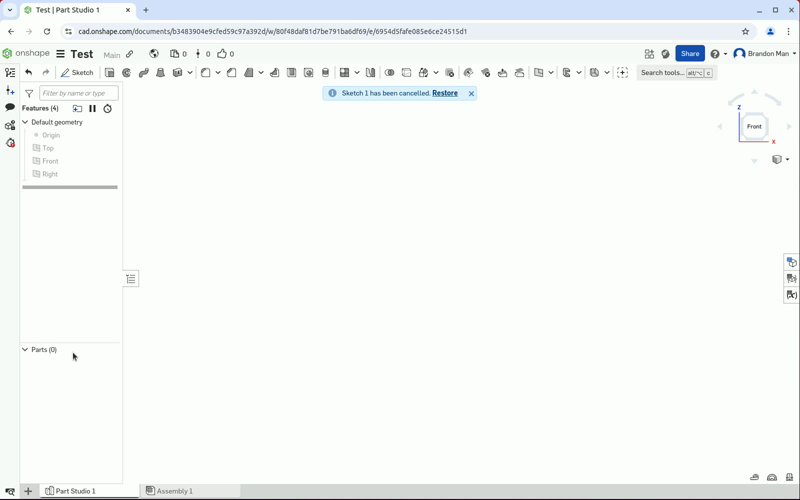
key_up(shift)
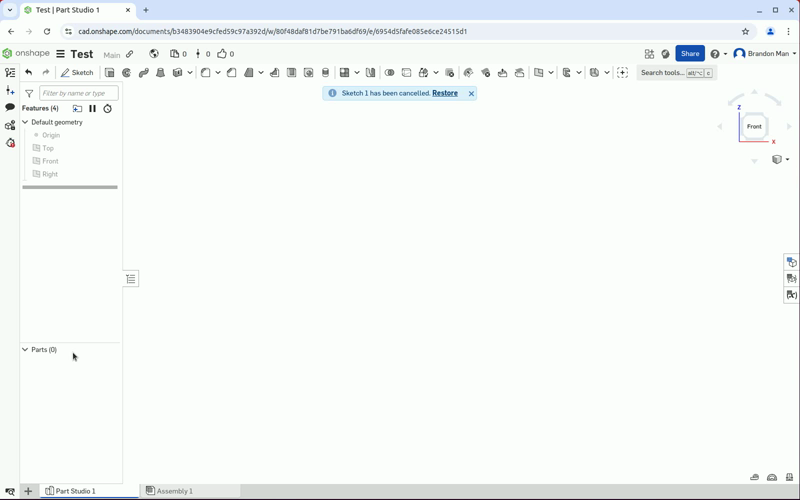
mouse_move(73, 352)
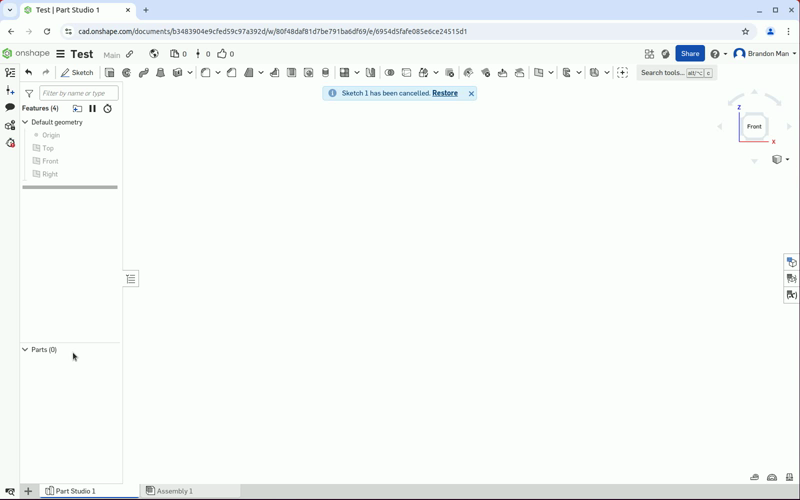
key(shift+y)
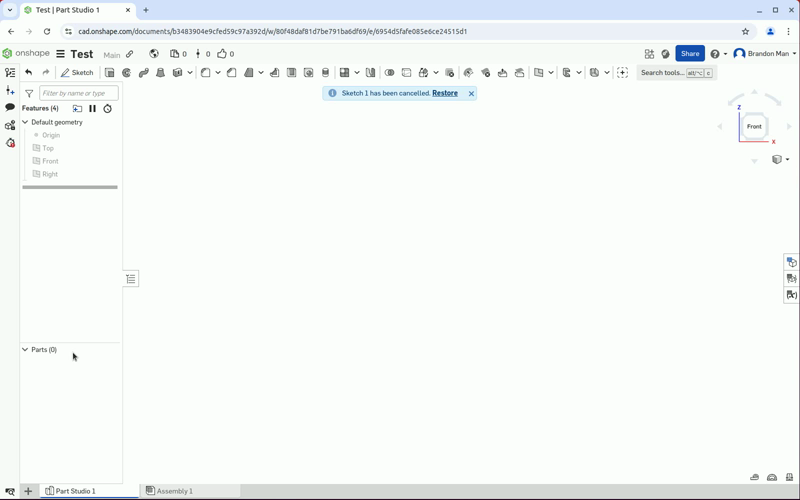
key(shift+s)
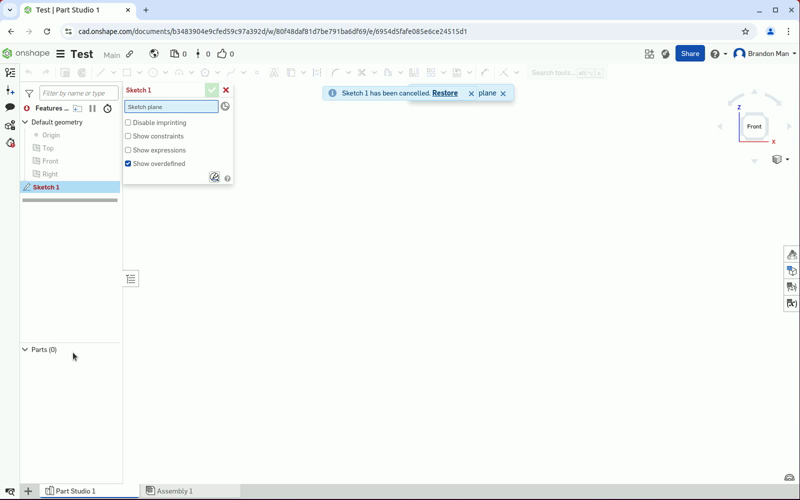
mouse_move(73, 163)
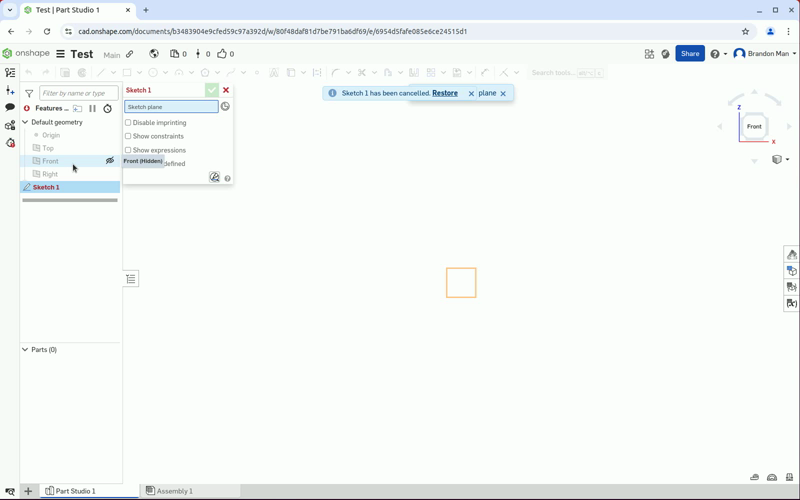
click(73, 163)
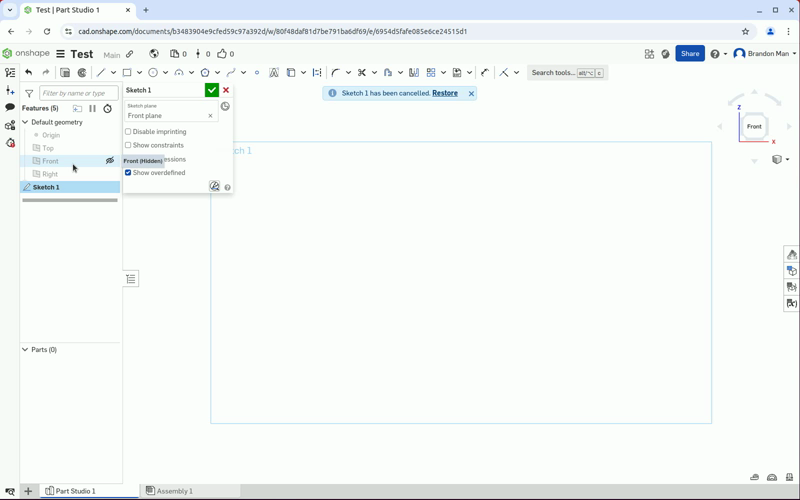
mouse_move(73, 352)
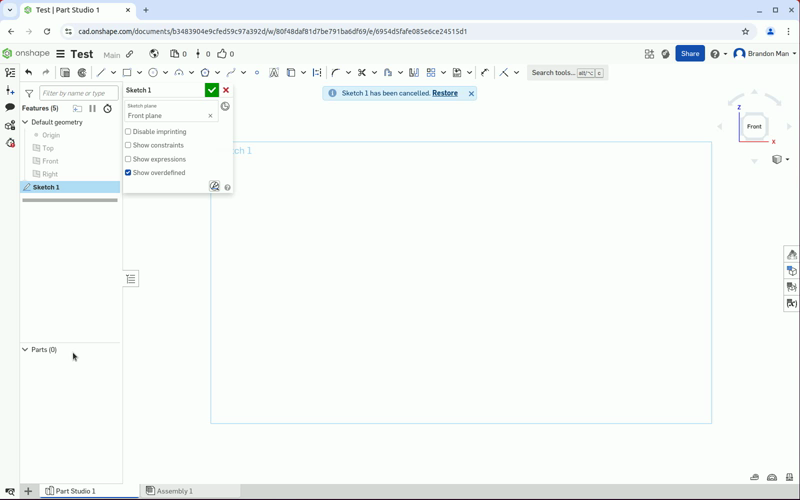
key(y)
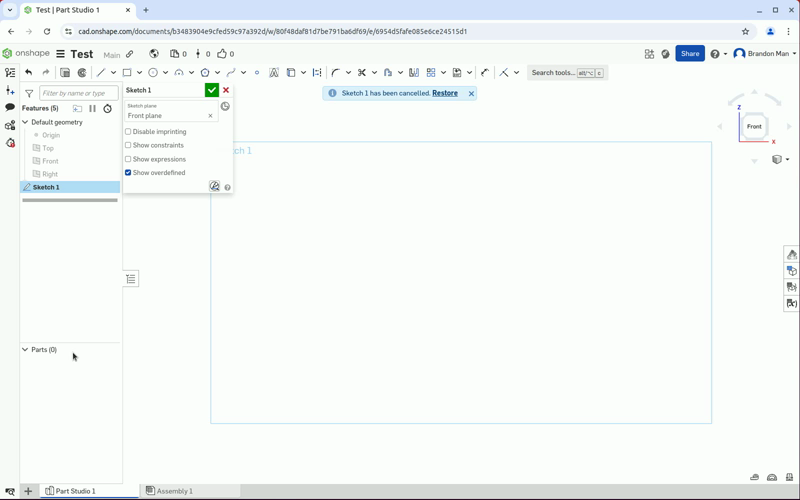
key(l)
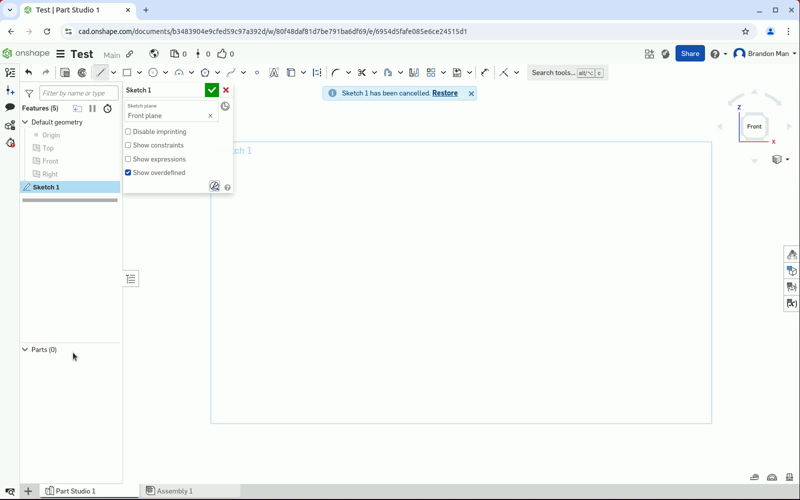
key_down(shift)
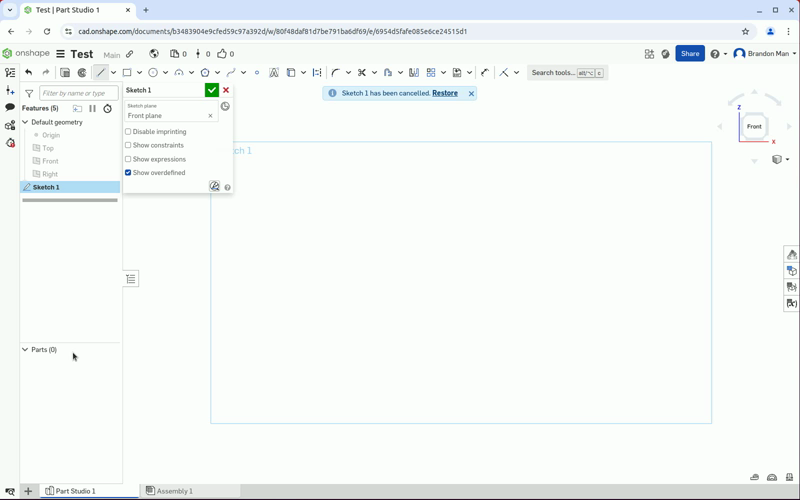
mouse_move(348, 313)
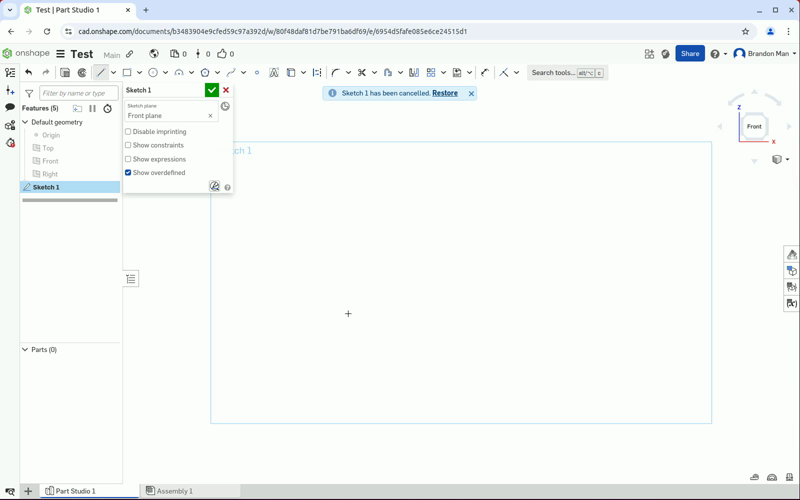
click(348, 313)
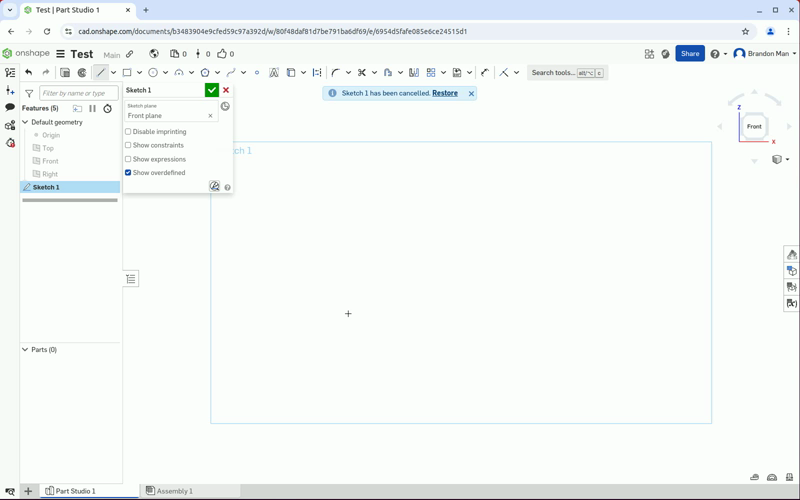
key_up(shift)
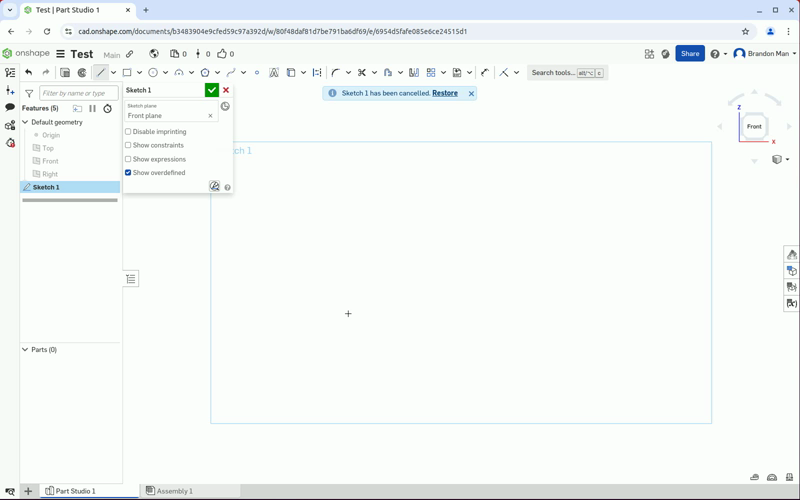
key_down(shift)
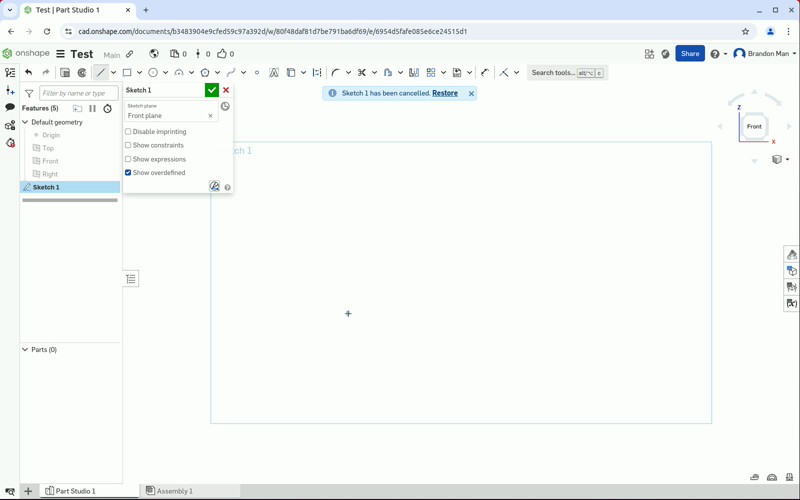
mouse_move(432, 313)
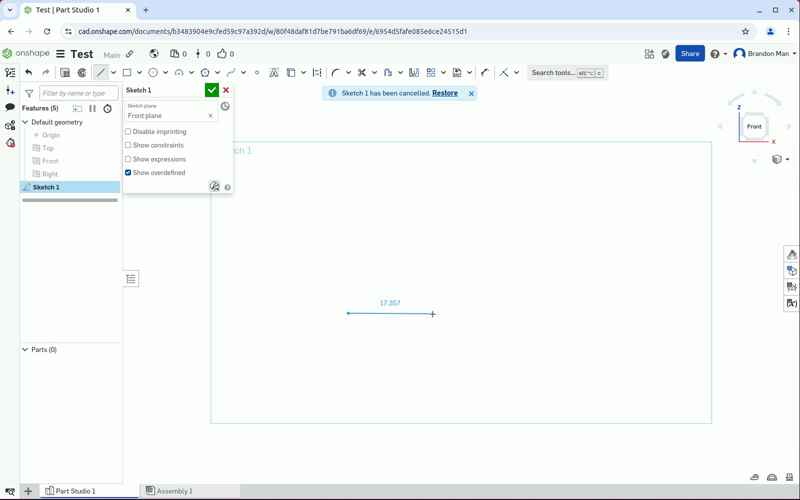
click(432, 313)
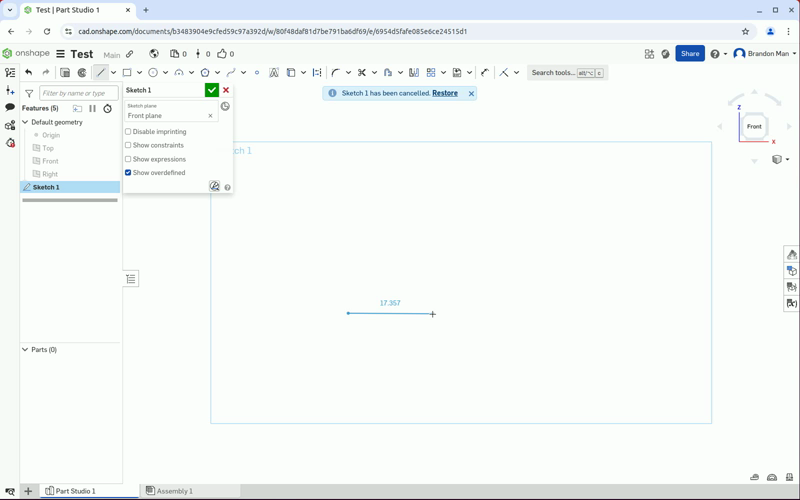
key_up(shift)
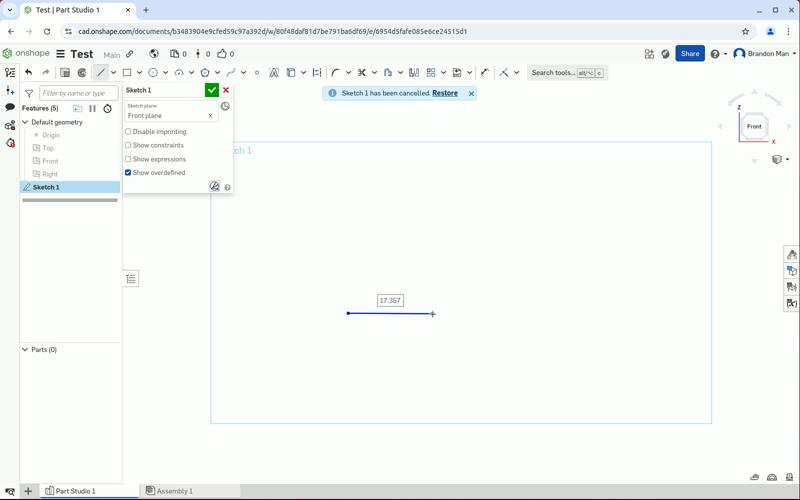
key_down(shift)
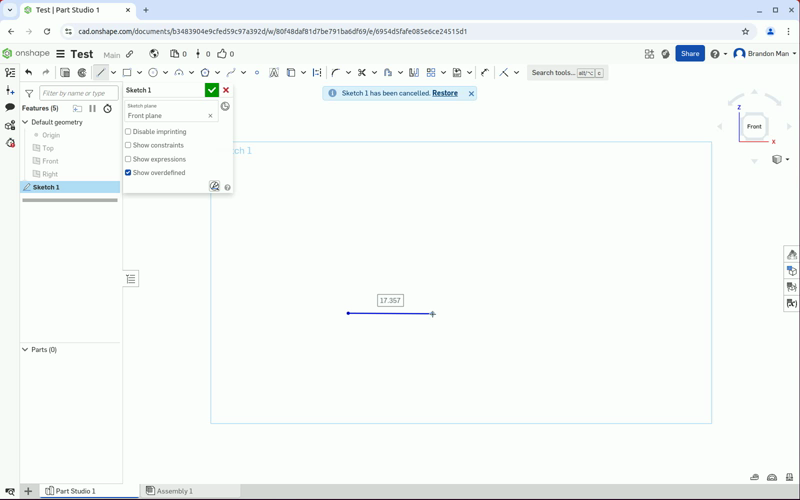
mouse_move(432, 245)
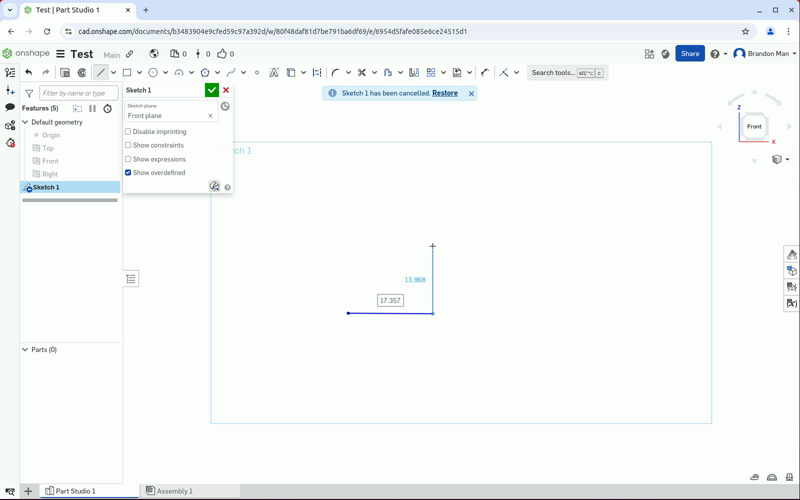
click(432, 245)
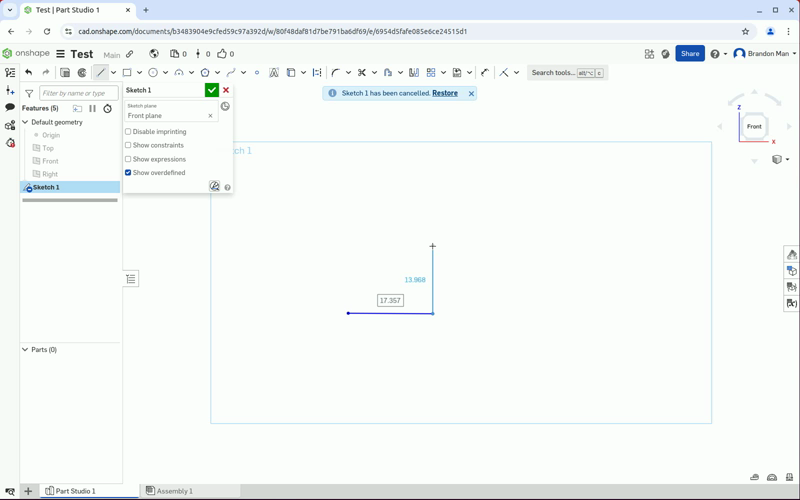
key_up(shift)
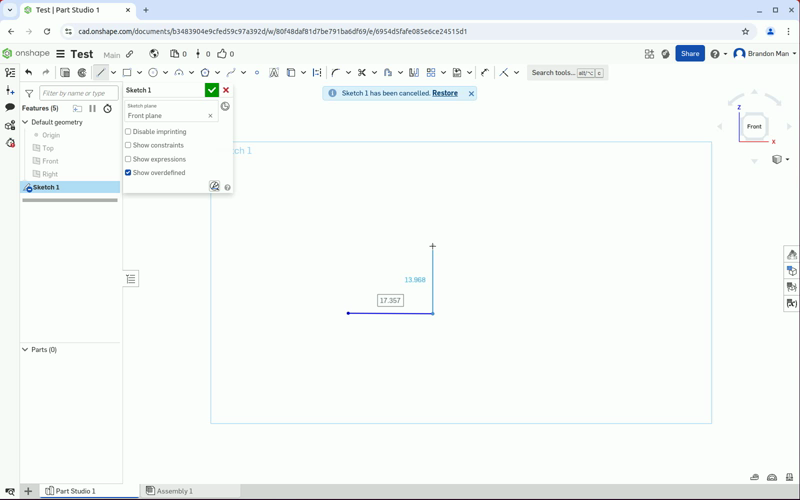
key_down(shift)
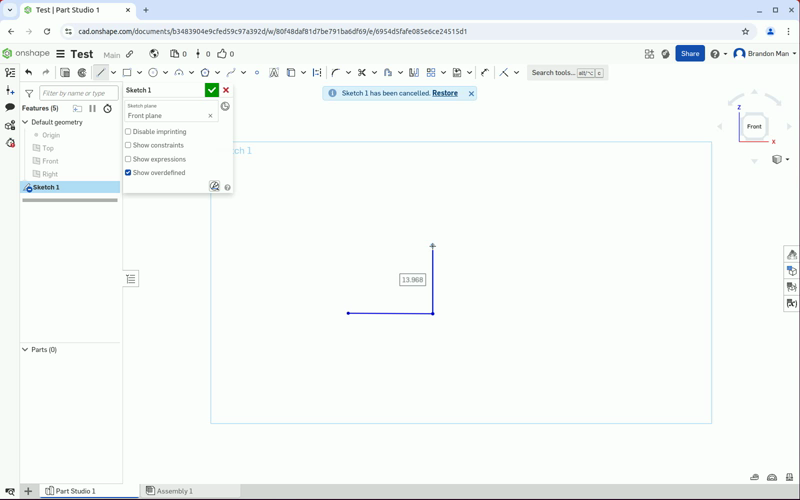
mouse_move(348, 245)
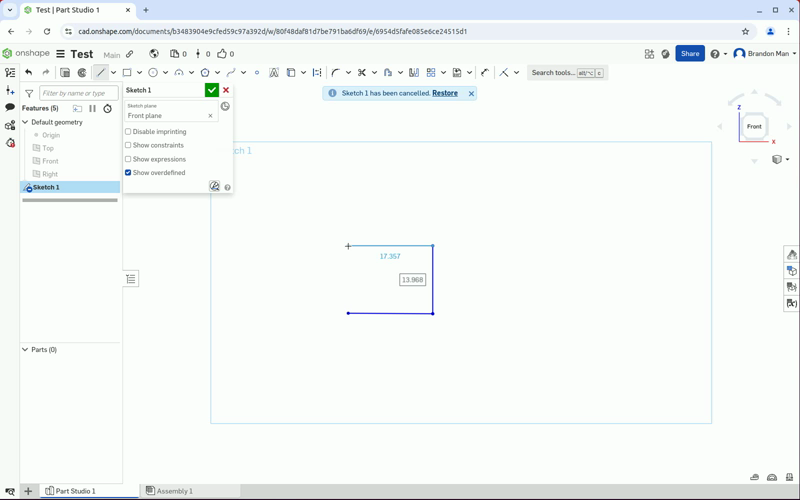
click(348, 245)
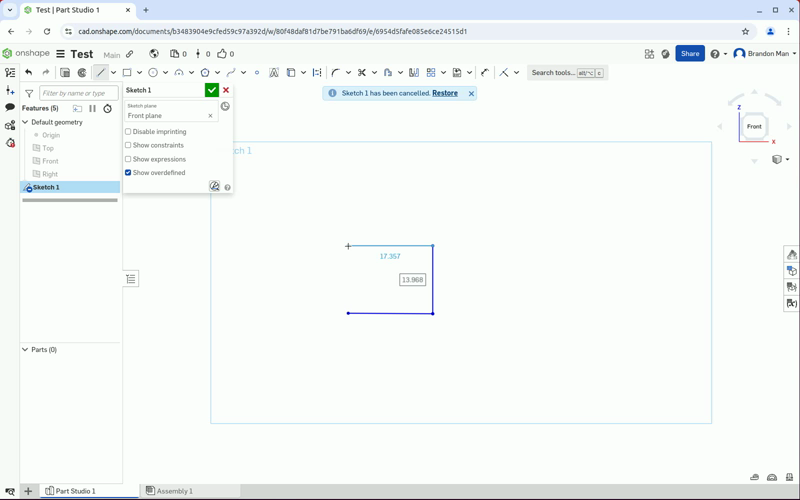
key_up(shift)
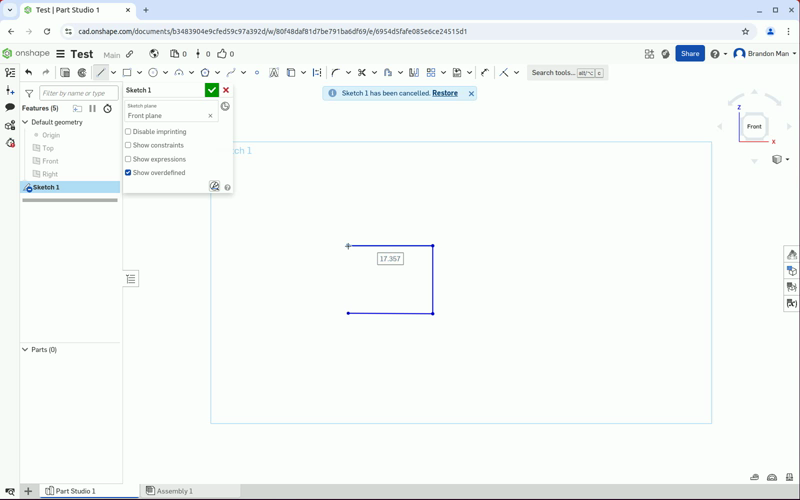
key_down(shift)
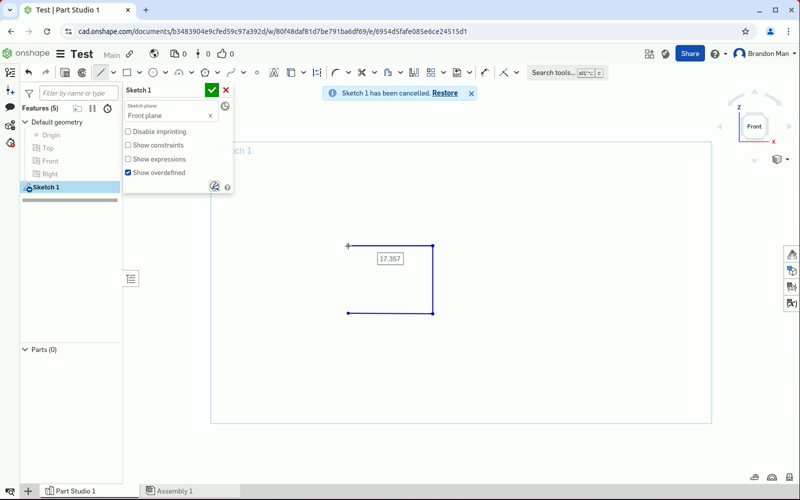
mouse_move(348, 313)
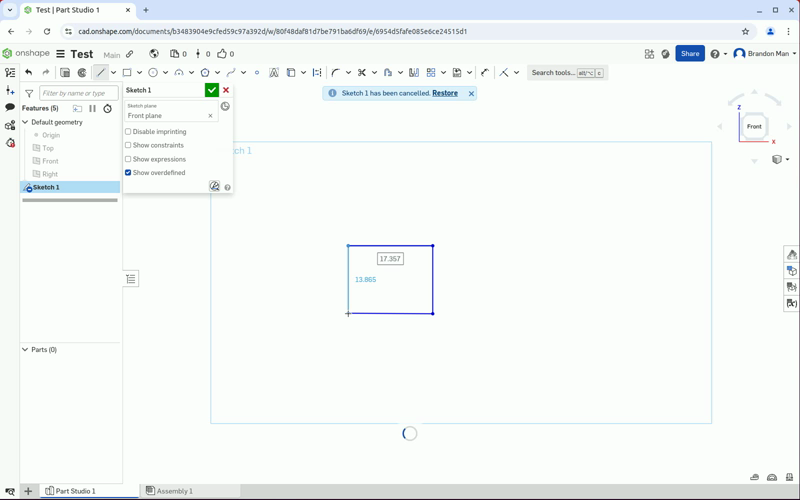
key_up(shift)
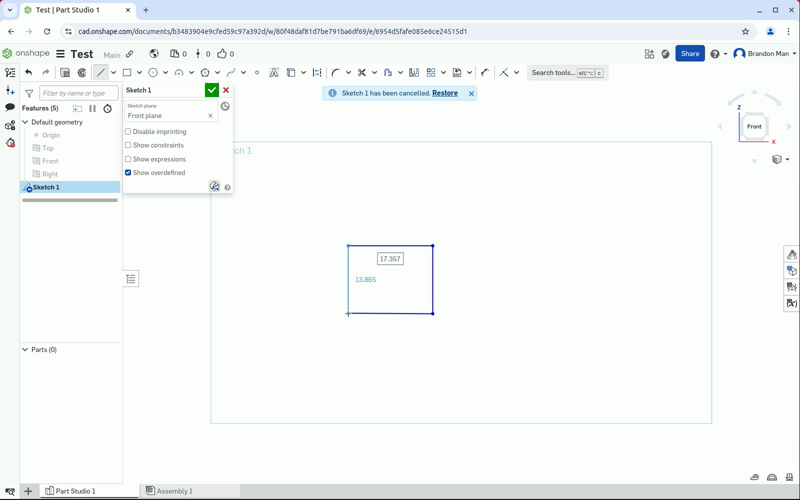
click(348, 313)
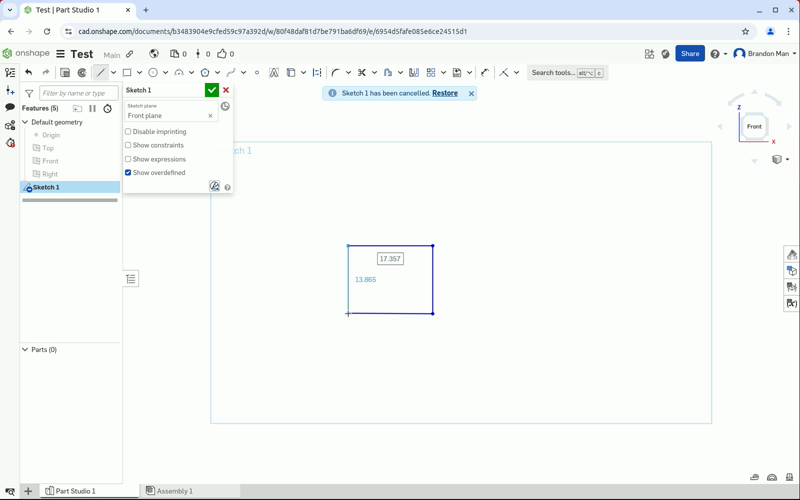
key(esc)
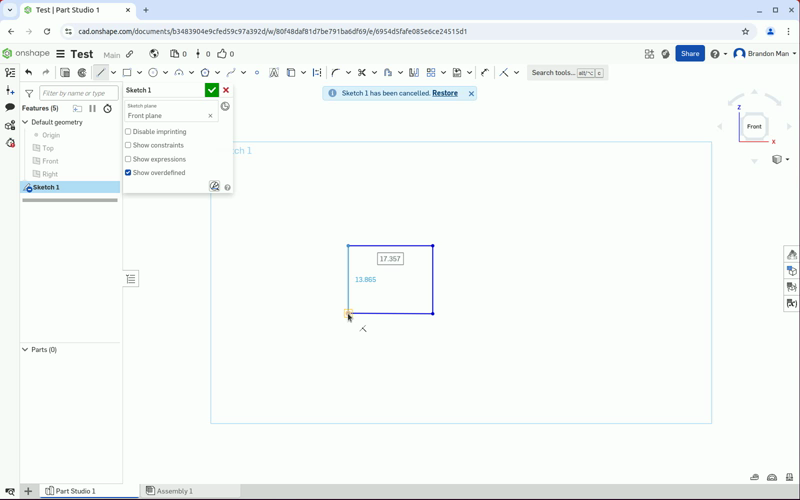
mouse_move(358, 256)
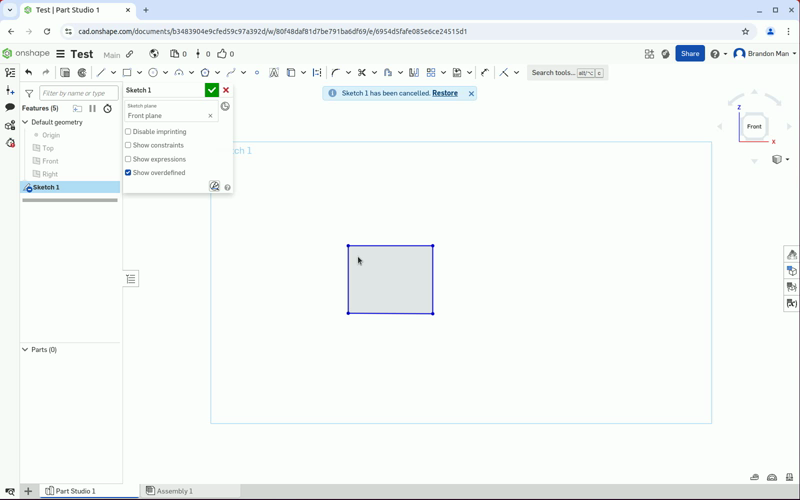
click(358, 256)
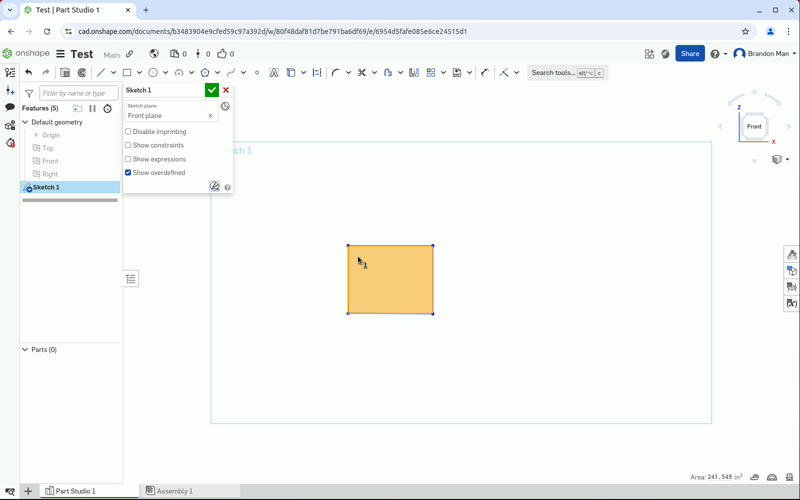
mouse_move(73, 352)
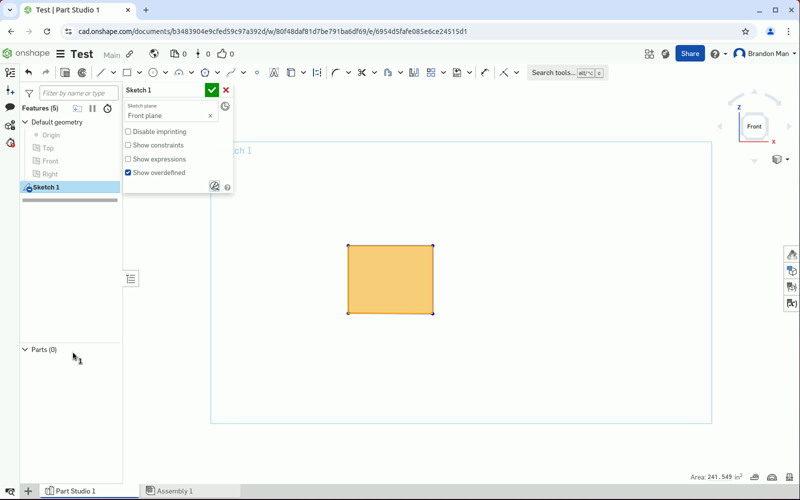
key(shift+y)
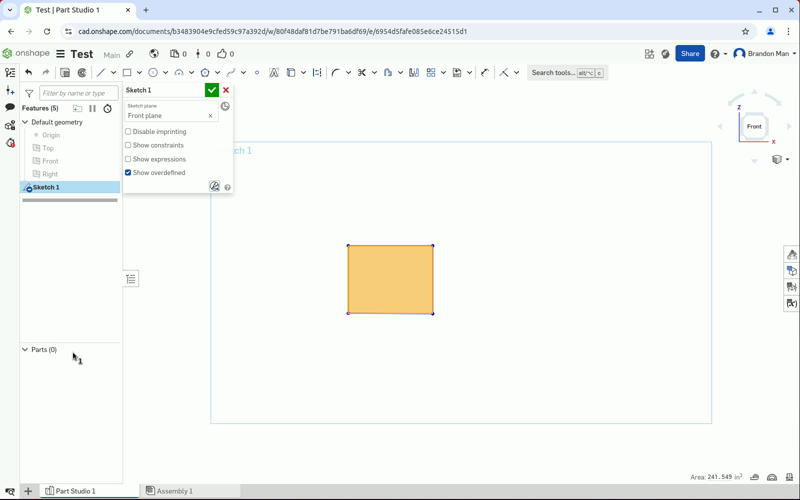
key(shift+e)
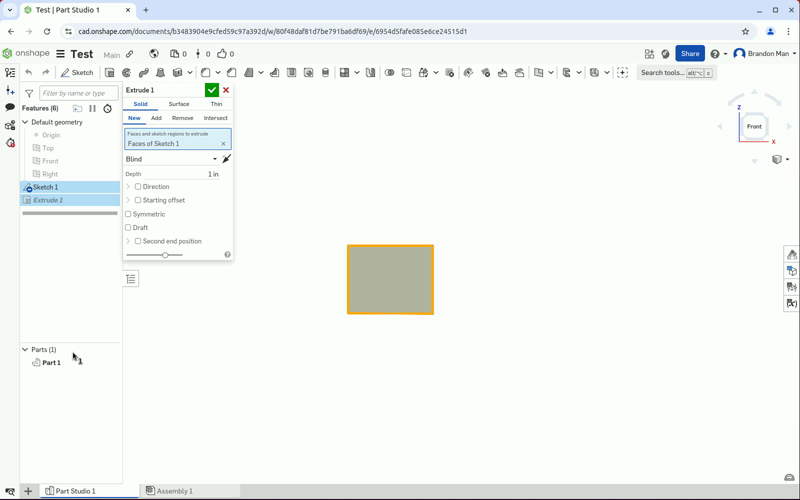
mouse_move(143, 106)
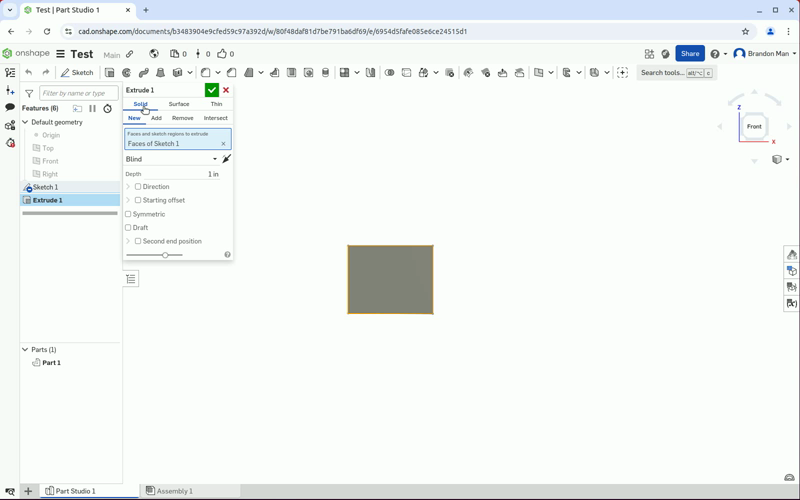
click(143, 106)
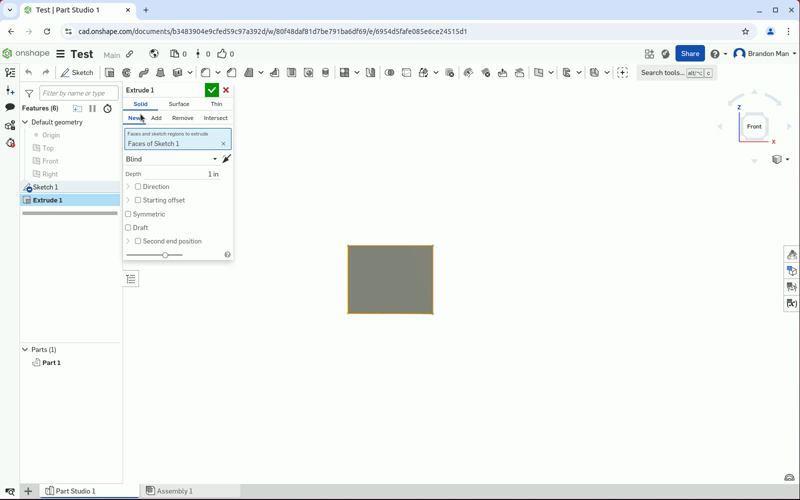
mouse_move(137, 120)
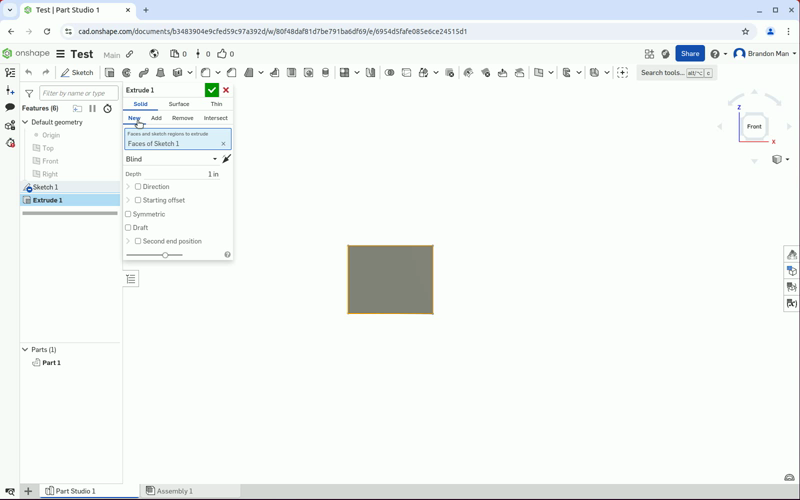
click(137, 120)
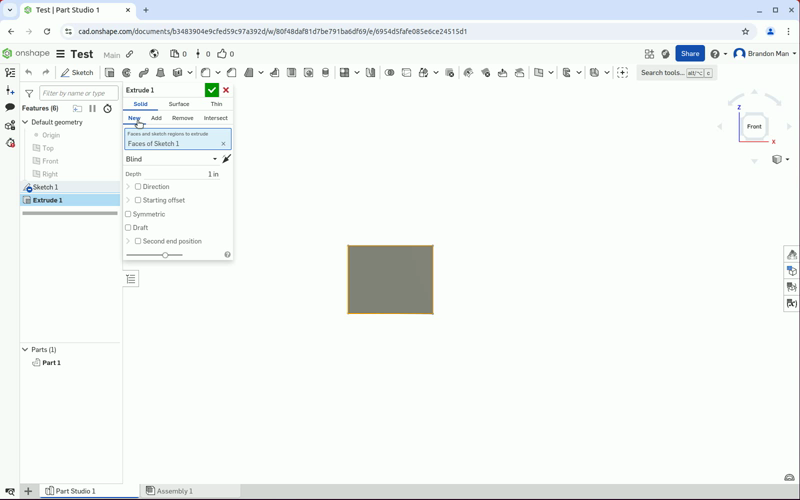
key(tab, 4)
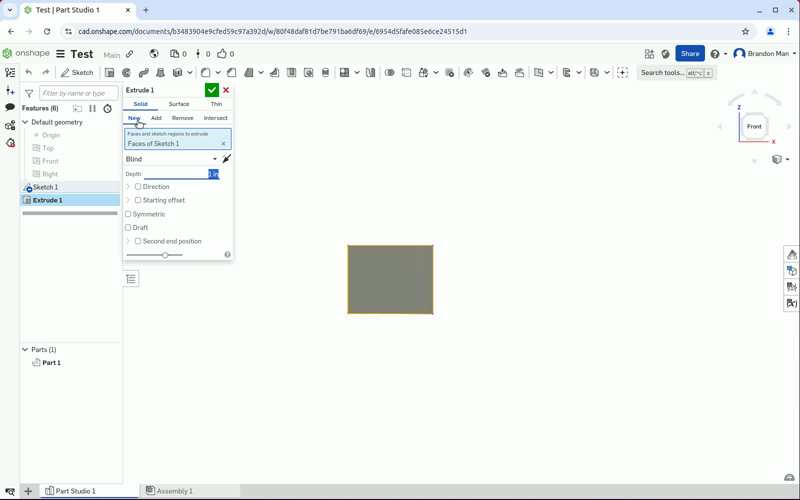
text(4.574)
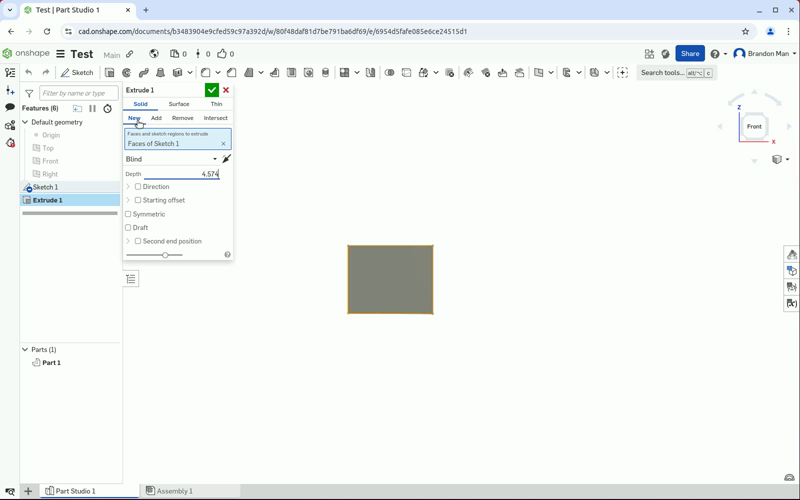
key(enter)
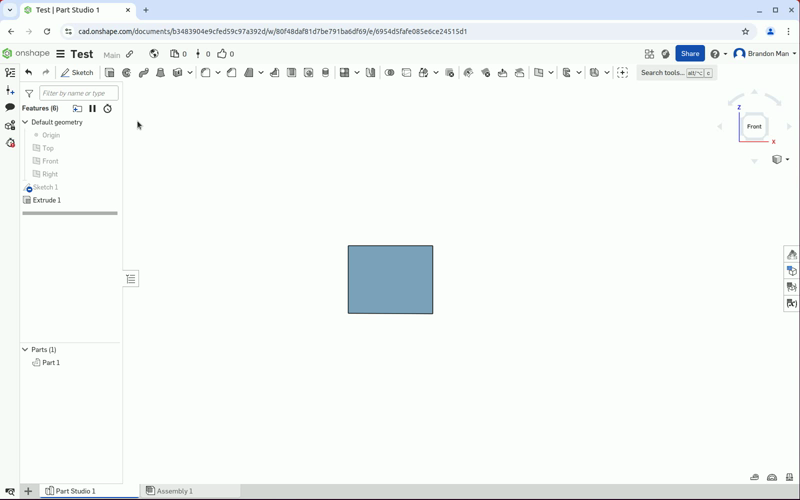
key(shift+h)
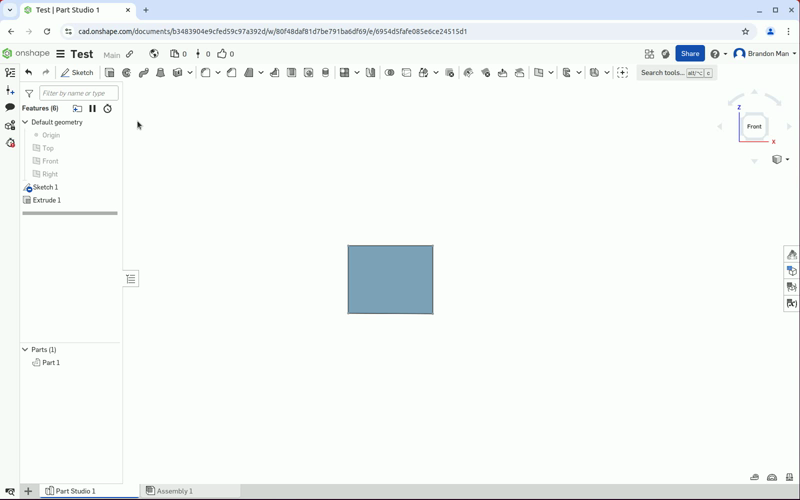
key(shift+h)
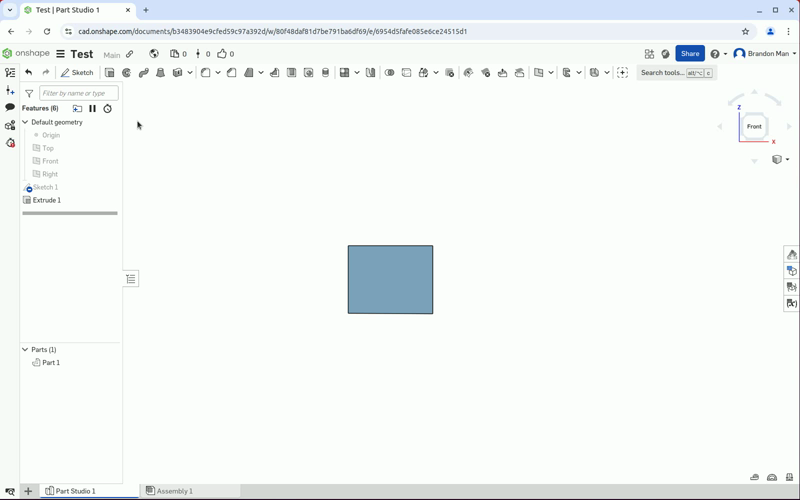
mouse_move(73, 189)
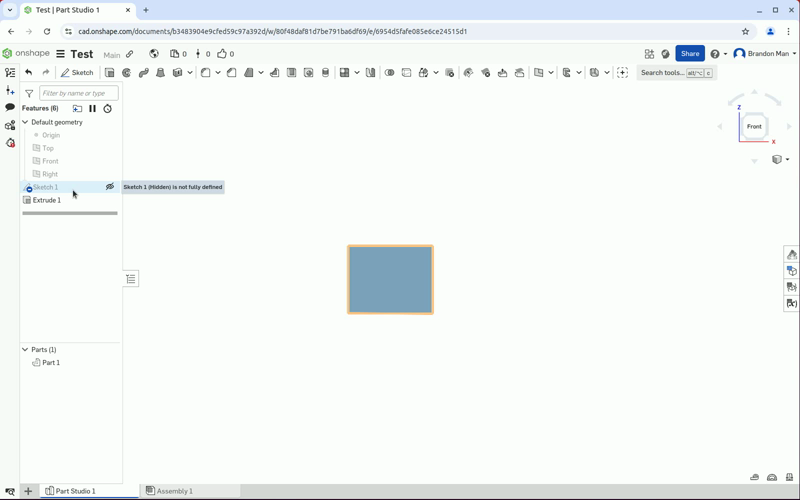
click(73, 189)
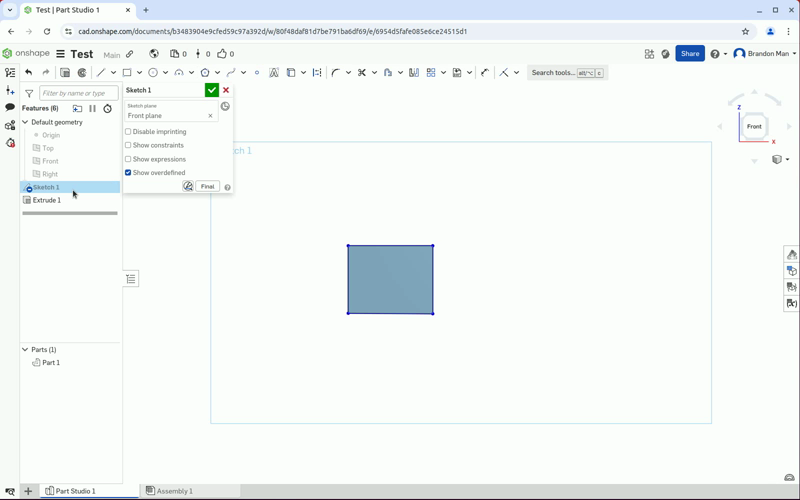
mouse_move(229, 92)
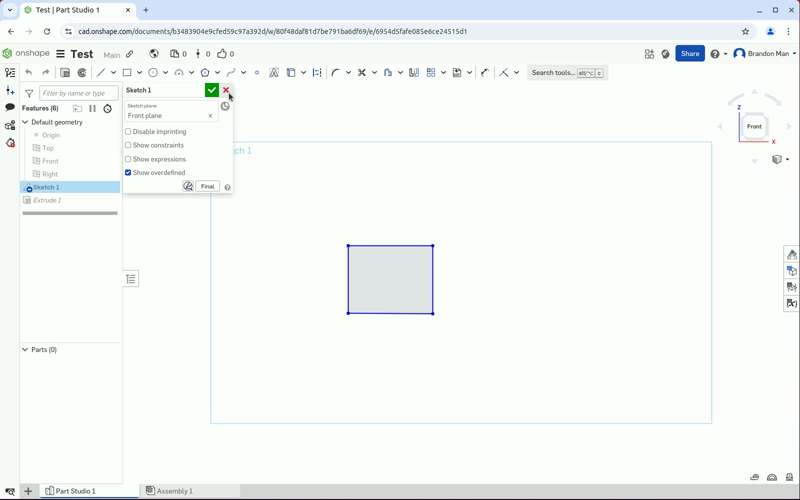
click(229, 92)
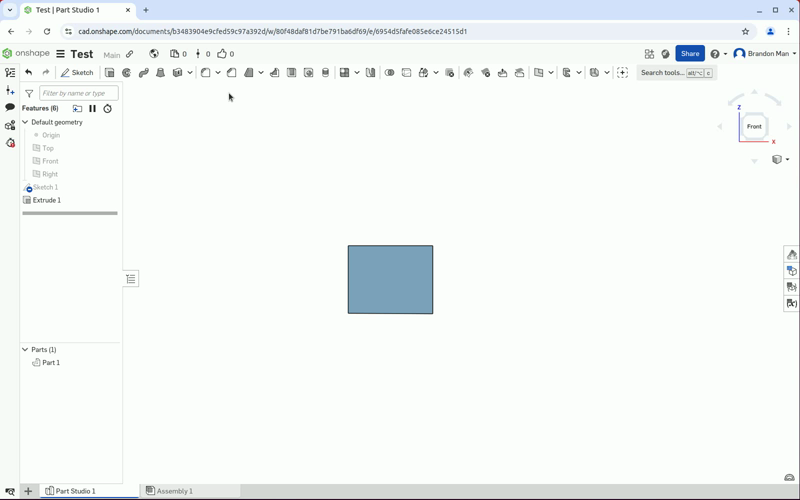
mouse_move(541, 75)
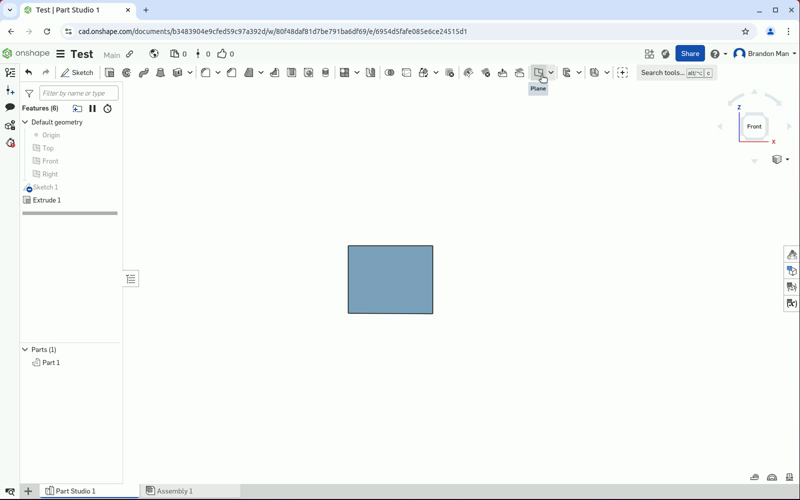
click(541, 75)
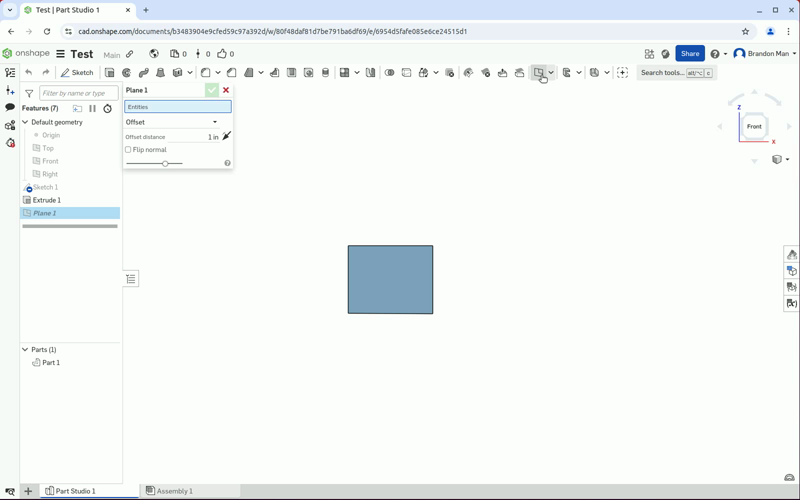
mouse_move(73, 163)
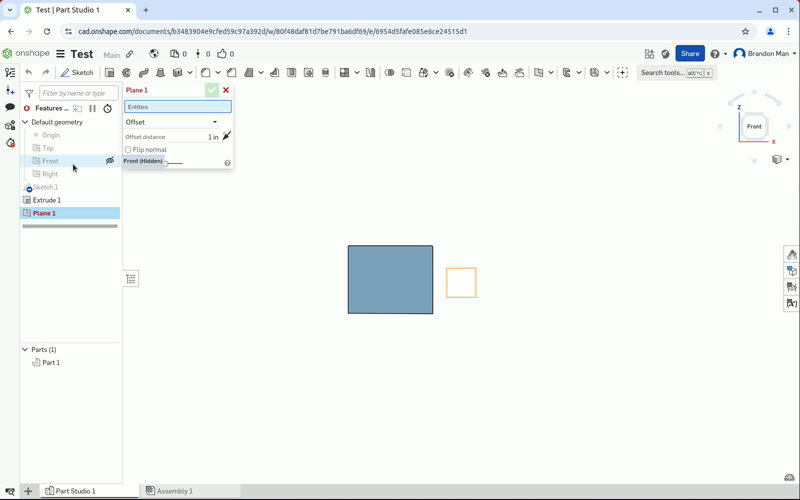
click(73, 163)
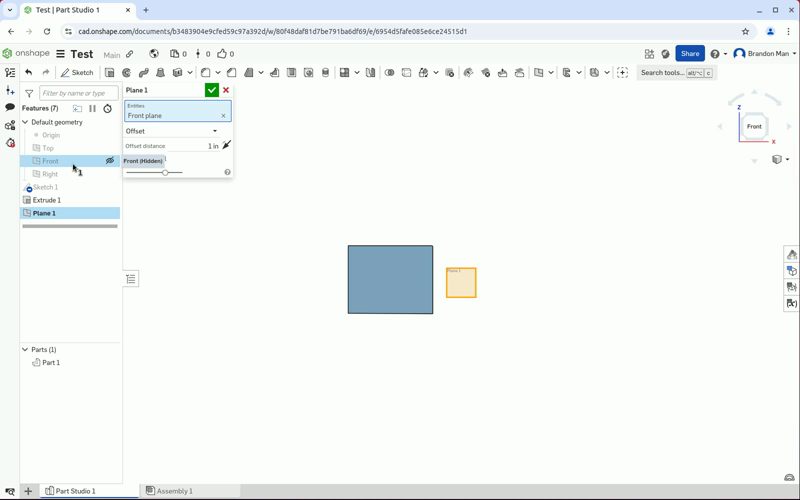
key(tab, 2)
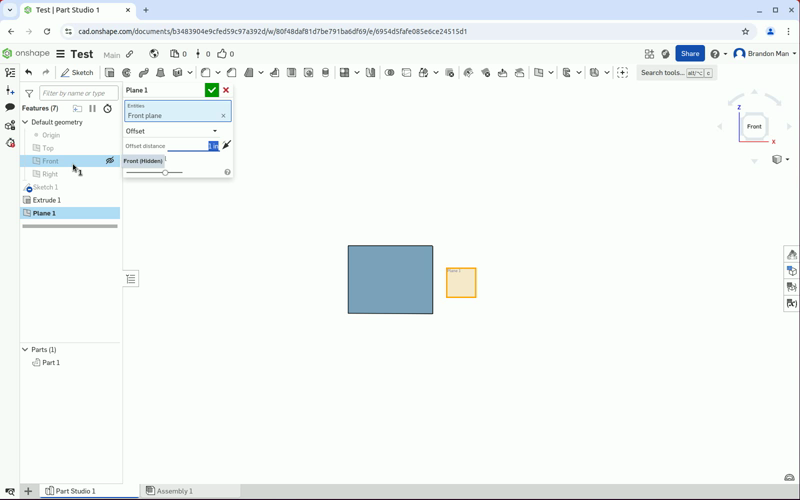
text(4.56)
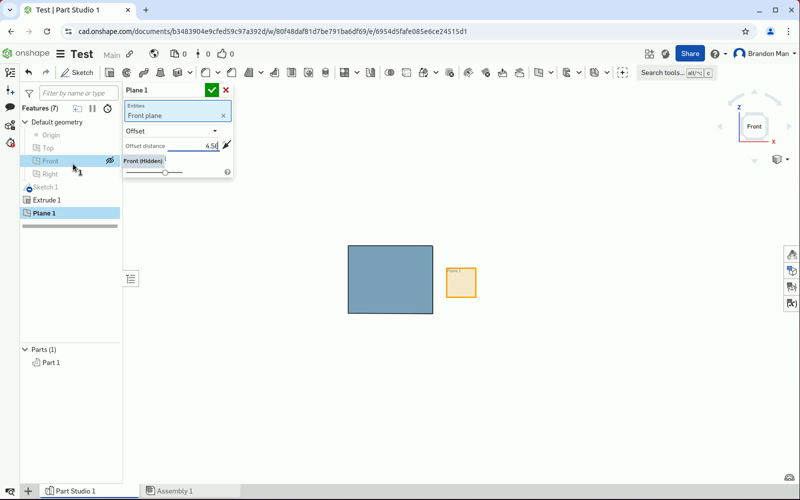
key(enter, 2)
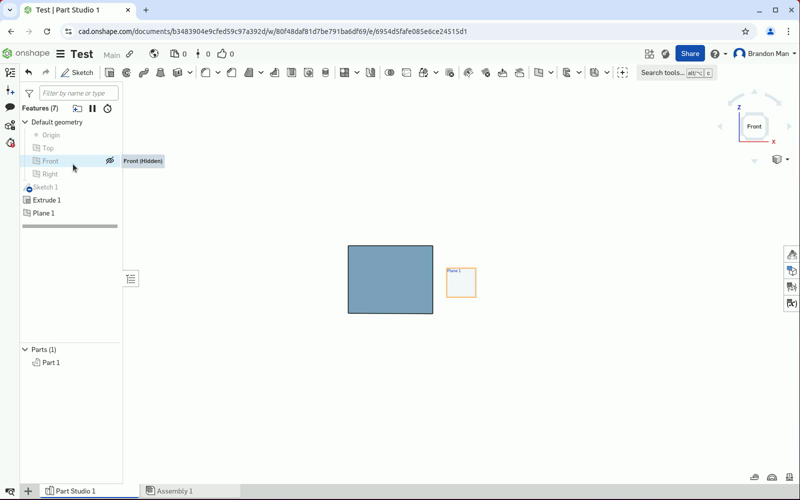
key(shift+s)
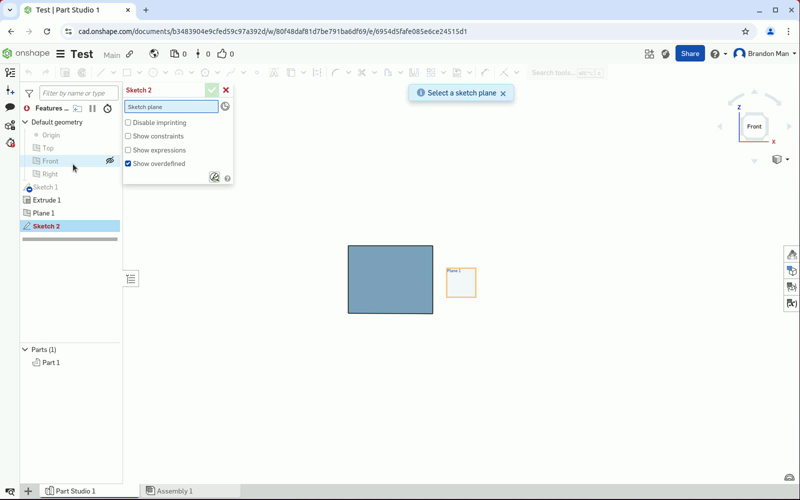
mouse_move(73, 215)
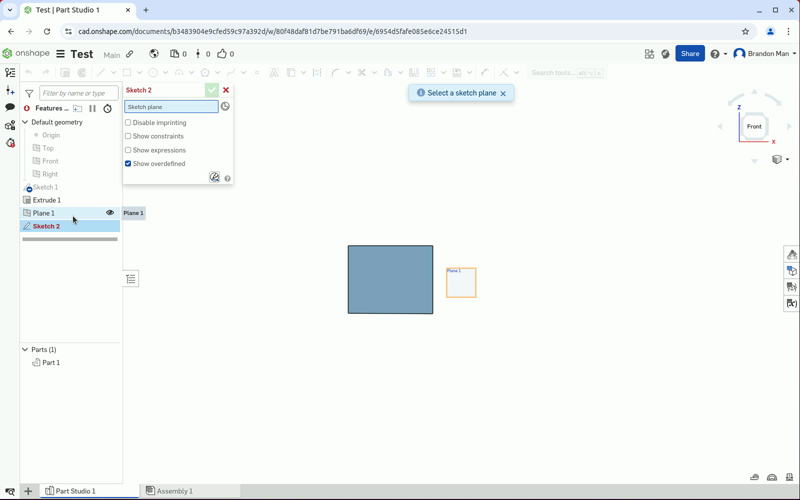
click(73, 215)
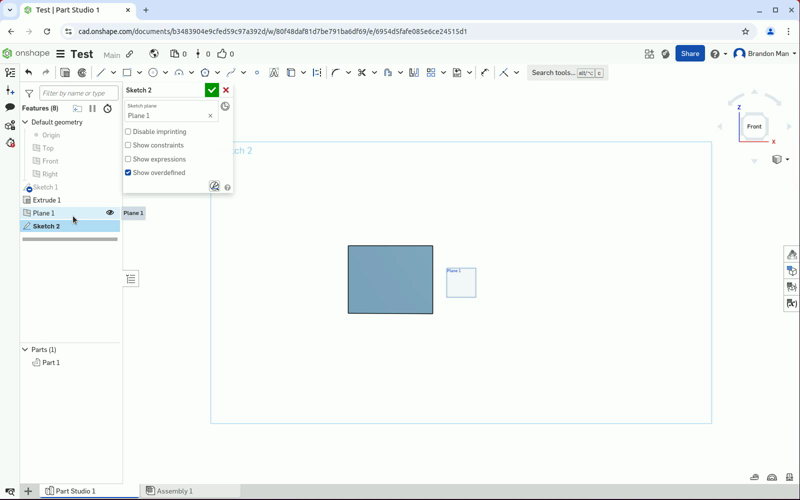
mouse_move(73, 352)
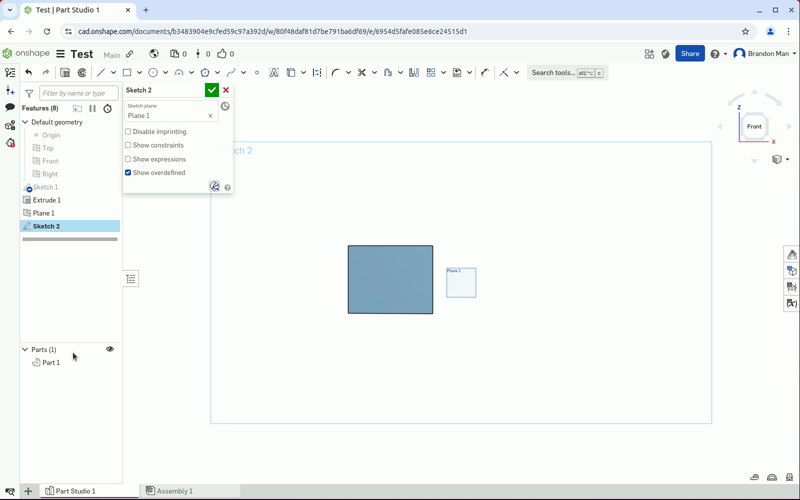
key(y)
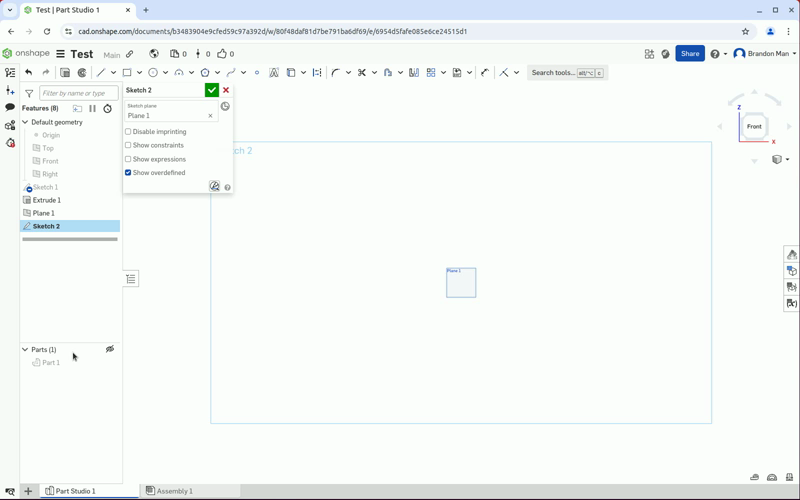
key(c)
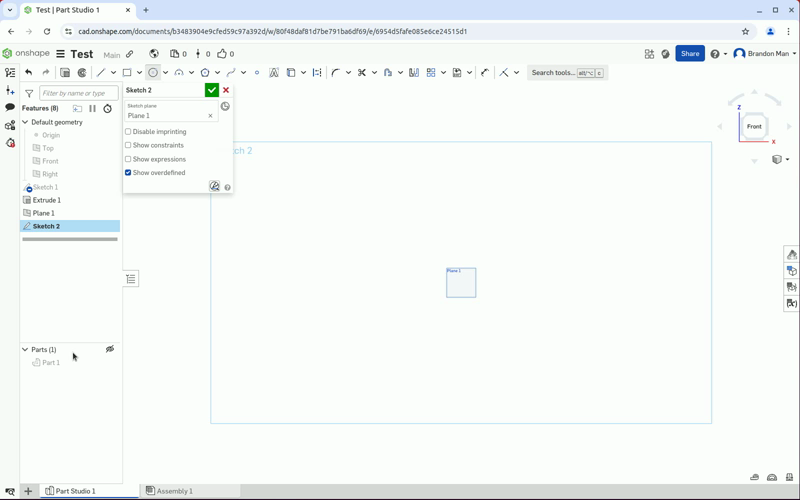
key_down(shift)
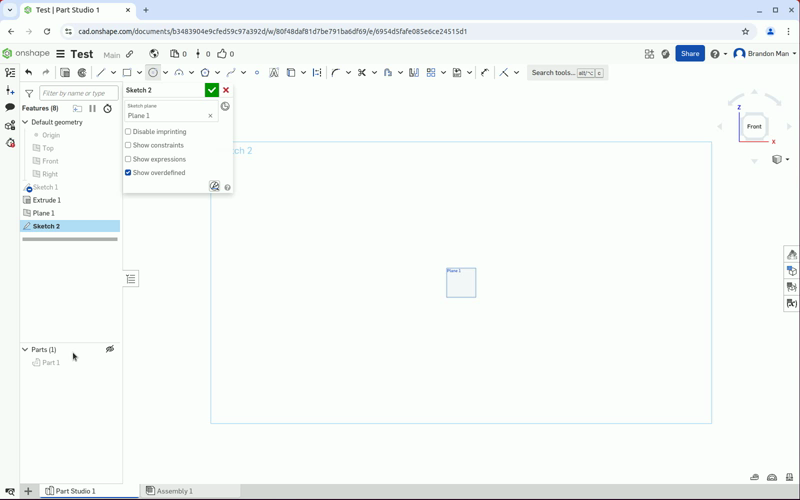
mouse_move(391, 279)
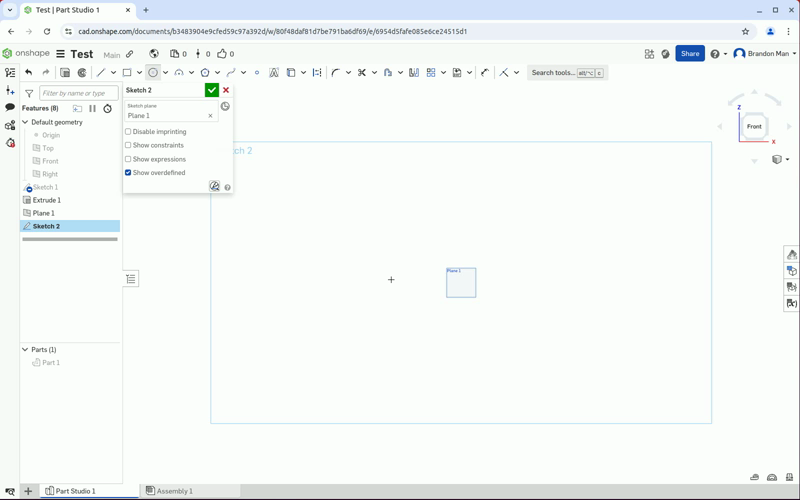
click(391, 279)
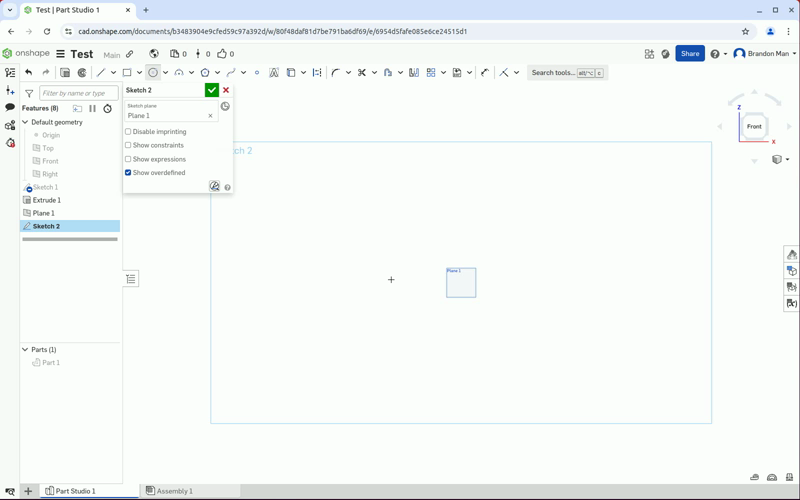
key_up(shift)
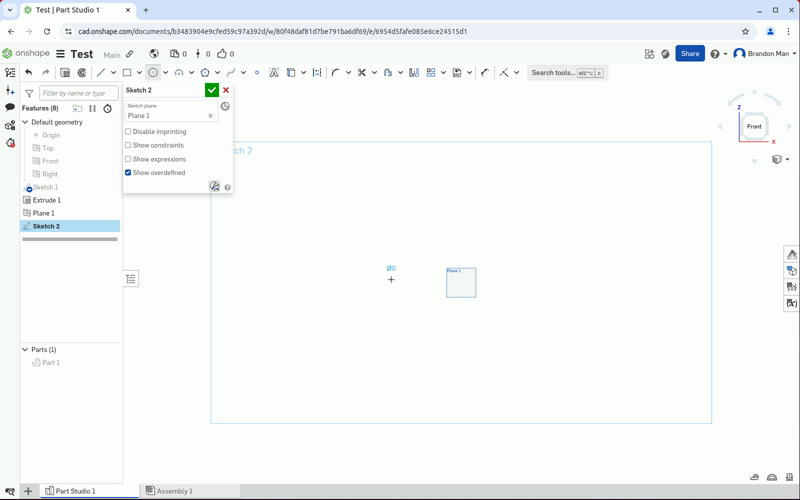
mouse_move(412, 279)
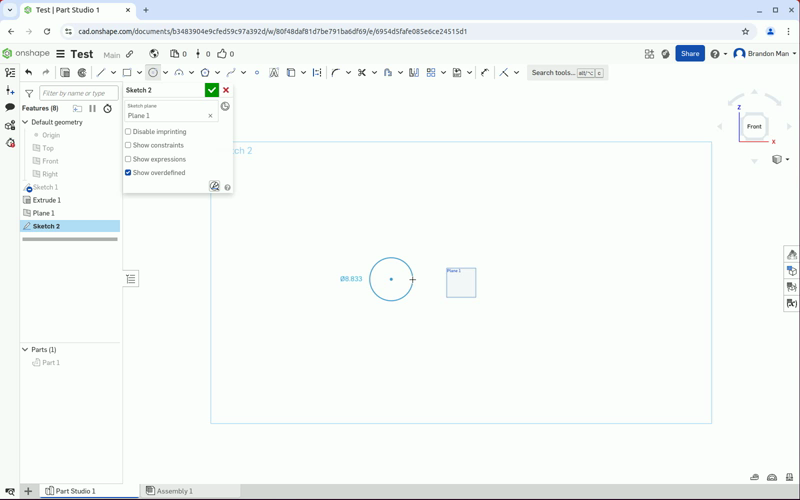
click(412, 279)
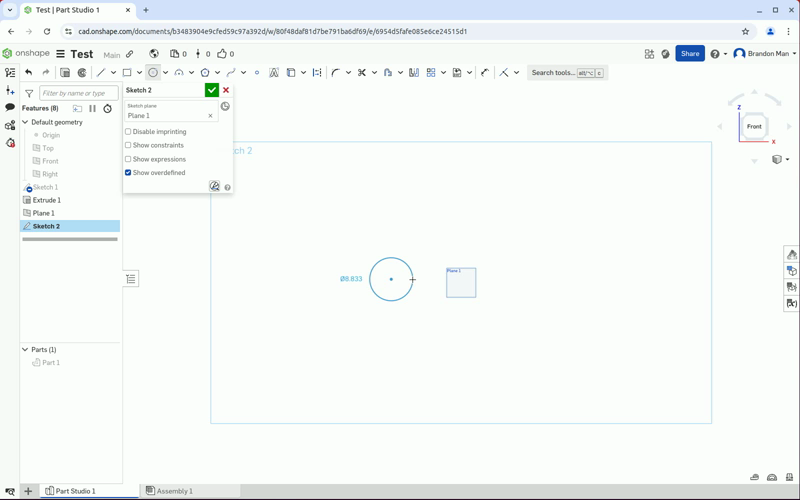
key(esc)
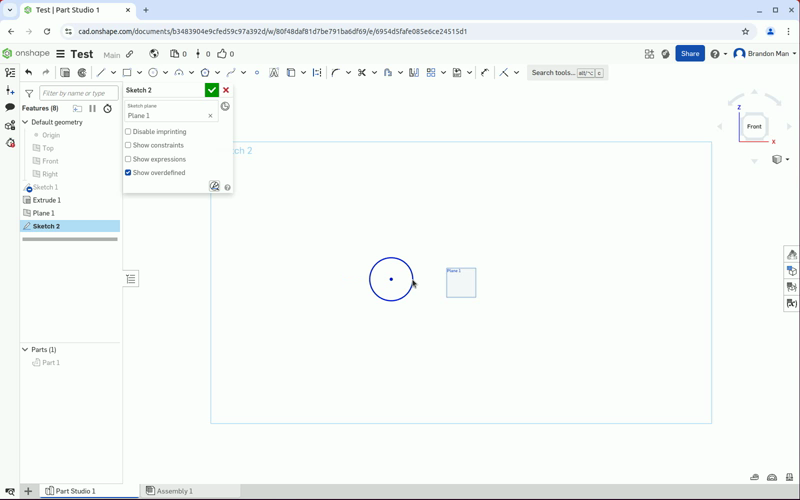
mouse_move(392, 290)
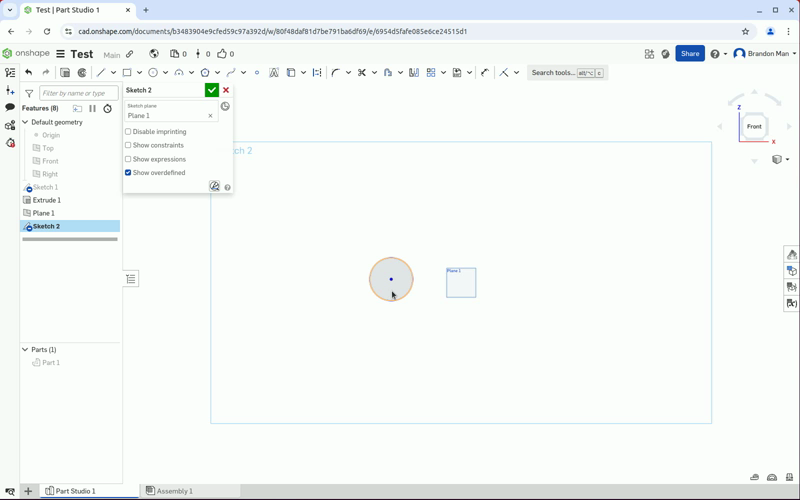
scroll(6)
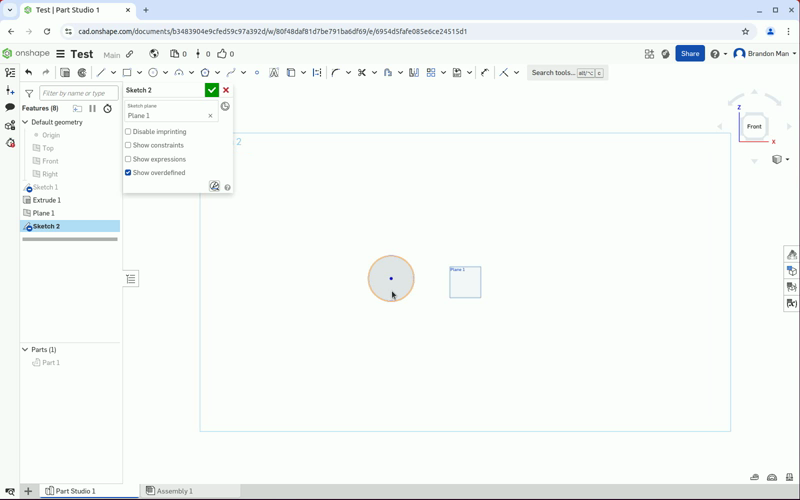
scroll(6)
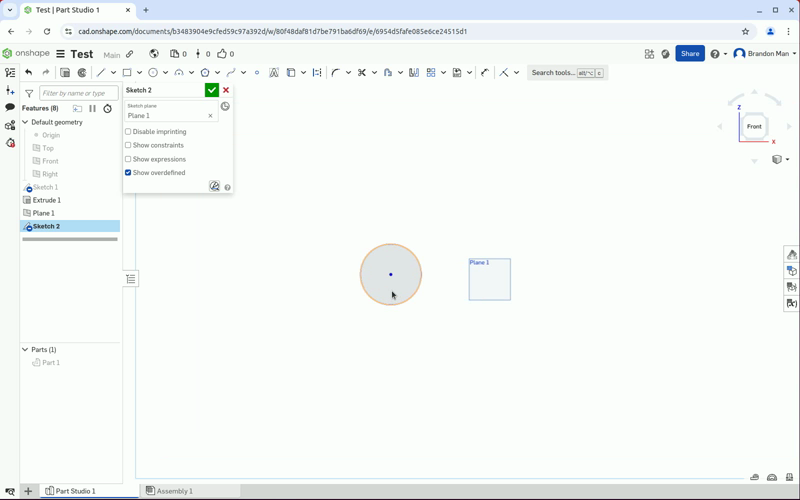
scroll(6)
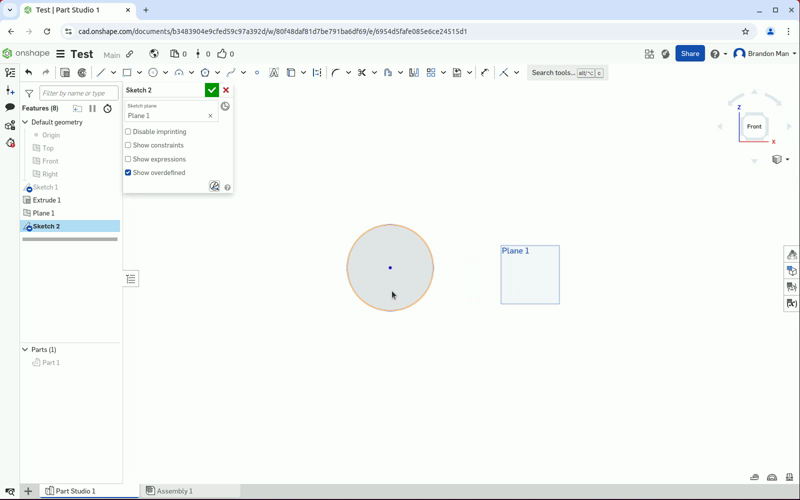
scroll(6)
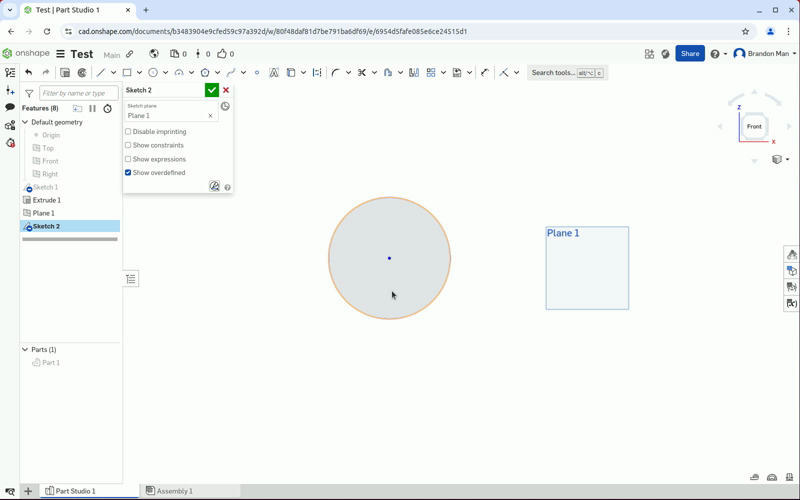
scroll(6)
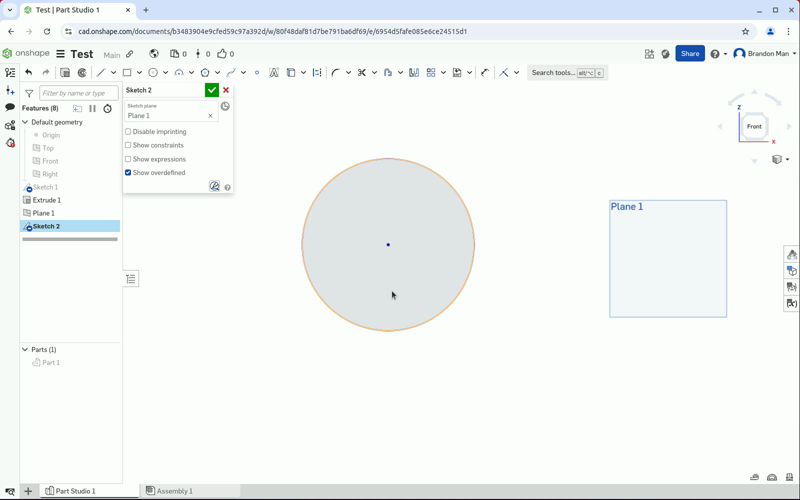
scroll(6)
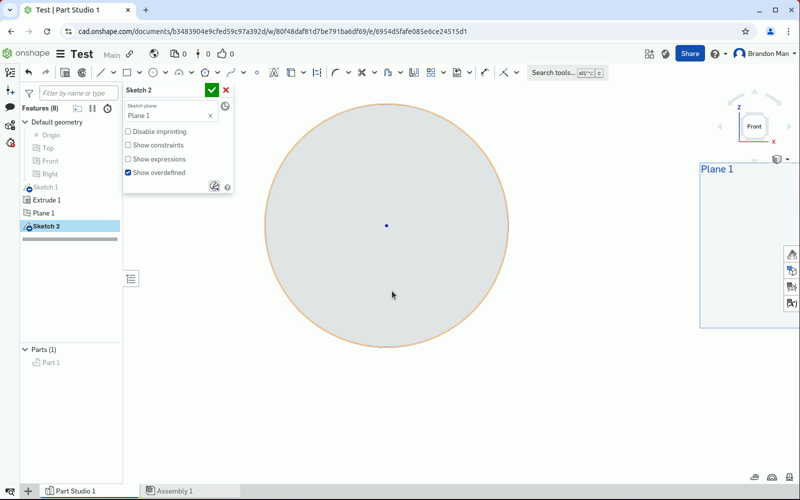
scroll(6)
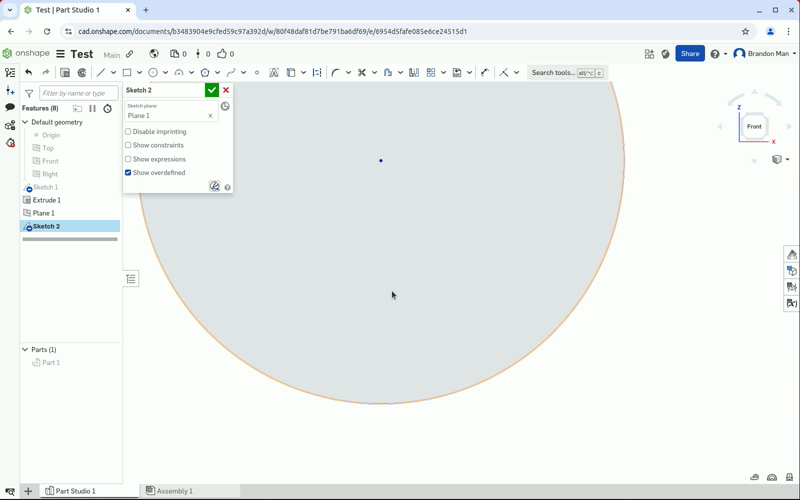
click(392, 290)
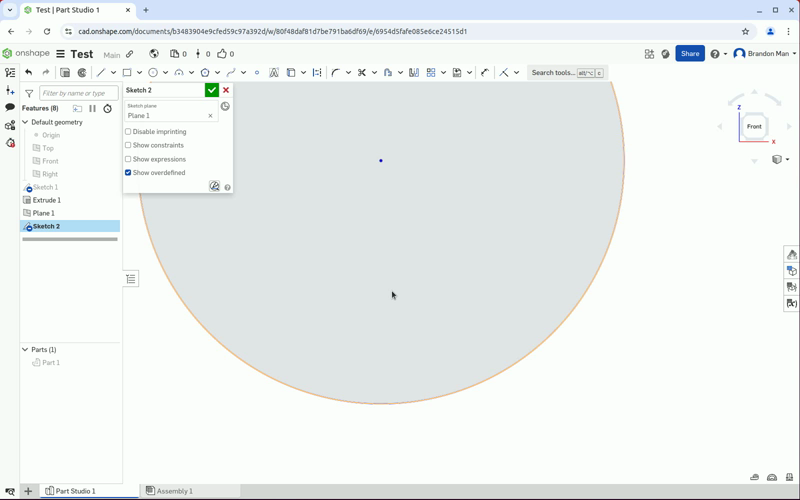
scroll(-6)
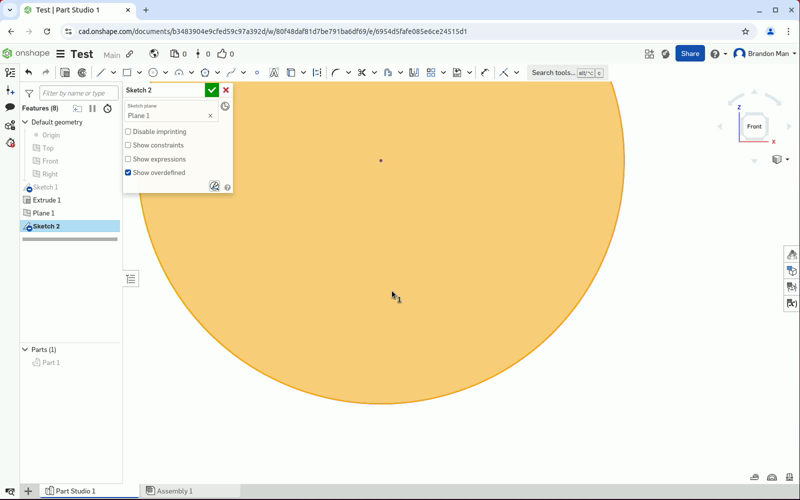
scroll(-6)
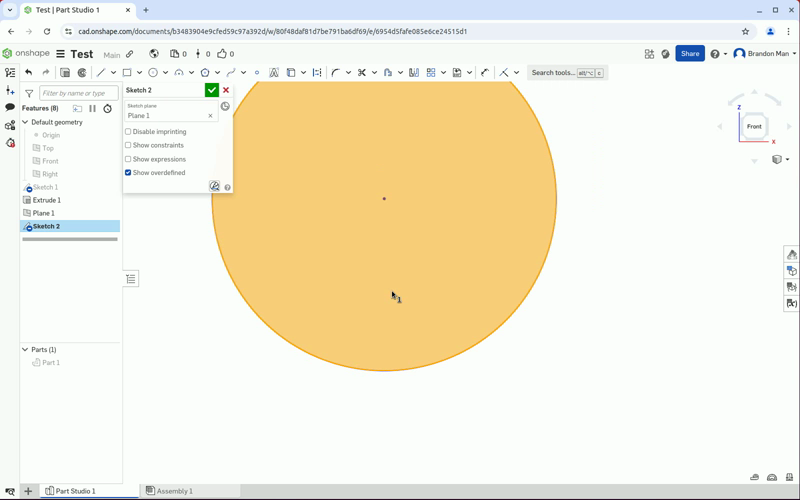
scroll(-6)
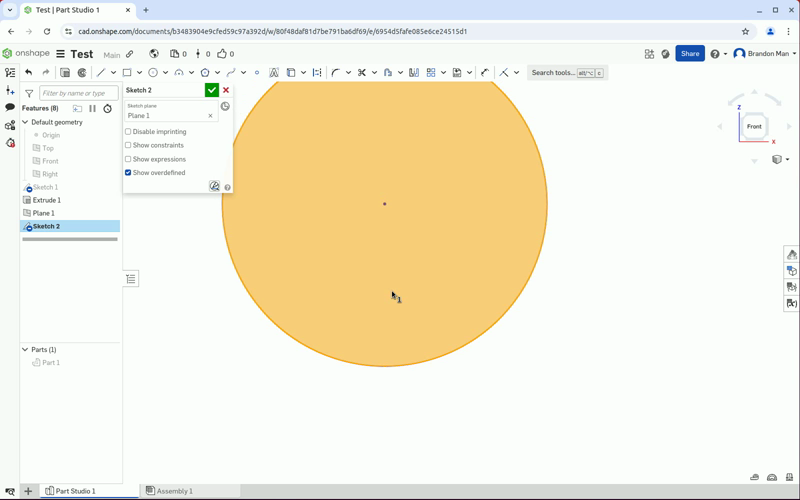
scroll(-6)
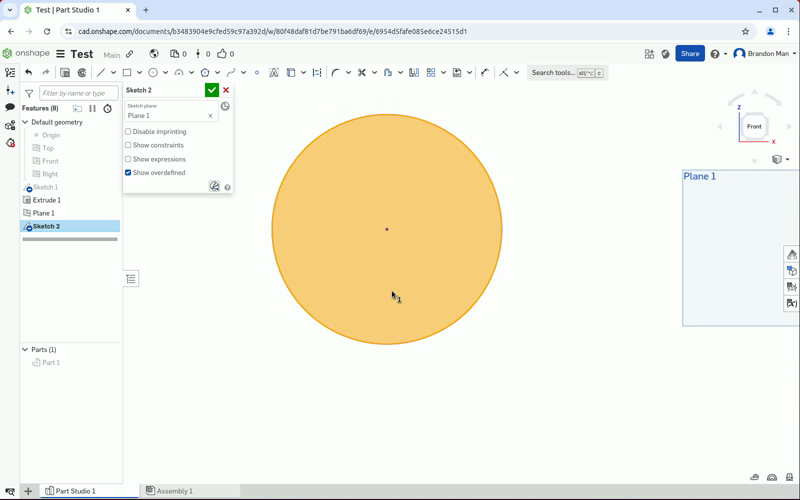
scroll(-6)
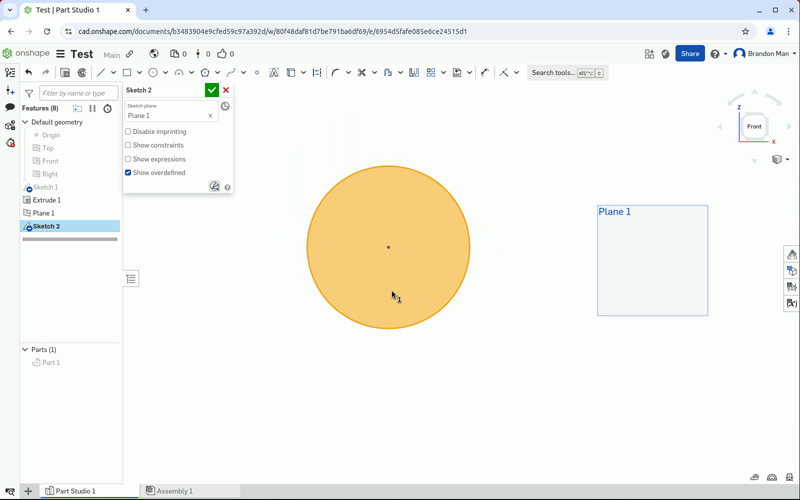
scroll(-6)
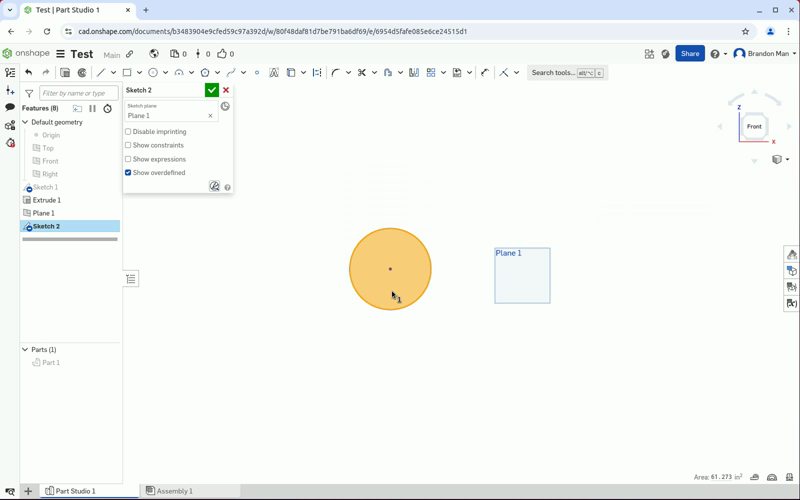
scroll(-6)
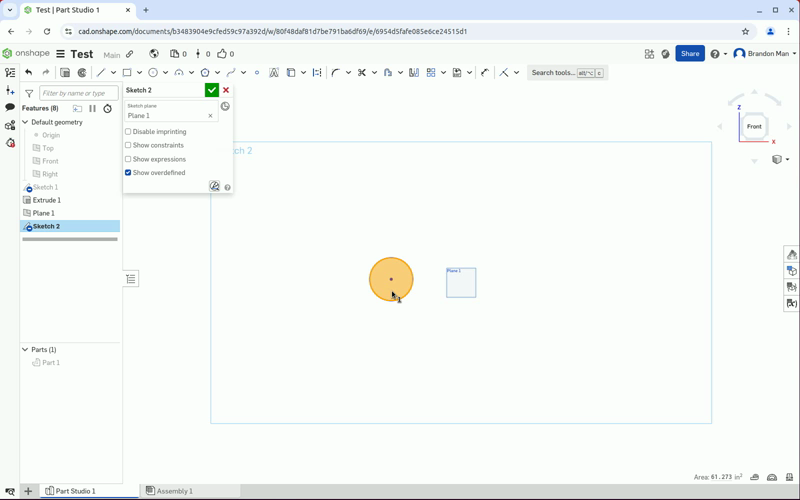
mouse_move(73, 352)
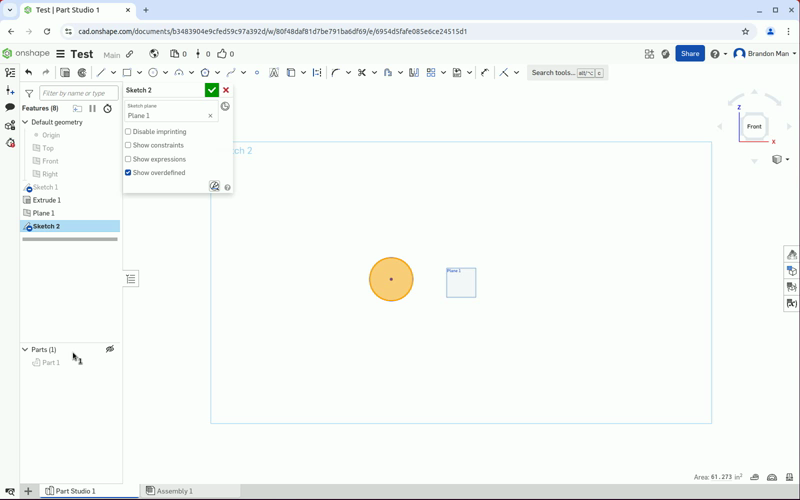
key(shift+y)
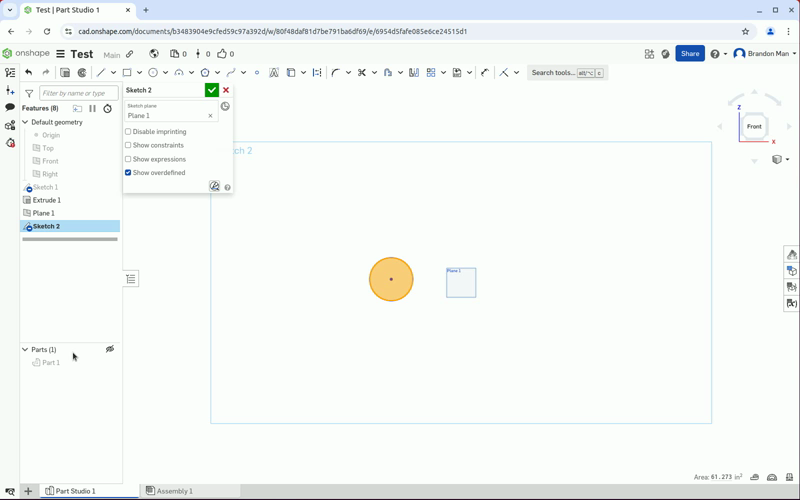
key(shift+e)
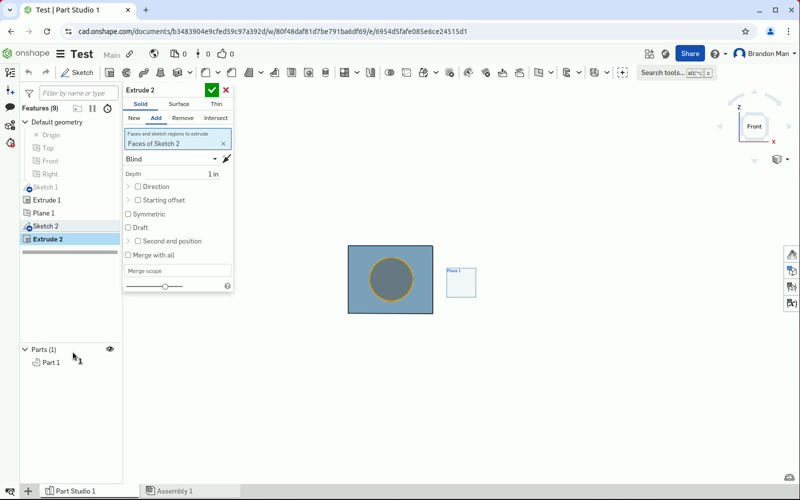
mouse_move(143, 106)
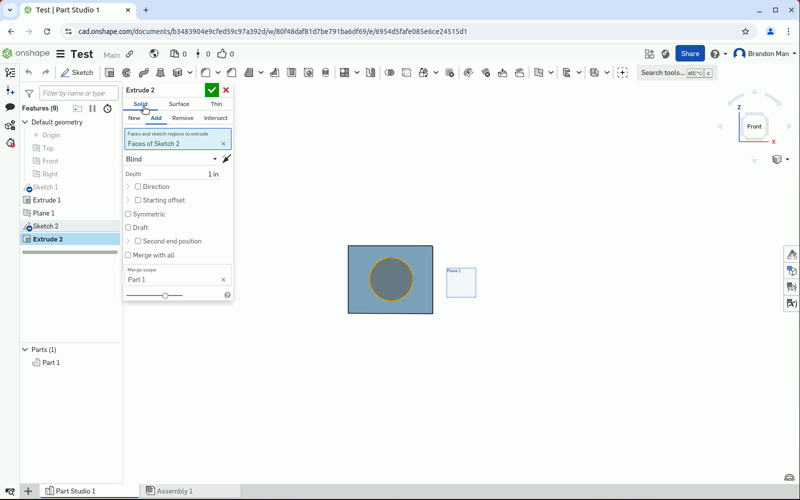
click(143, 106)
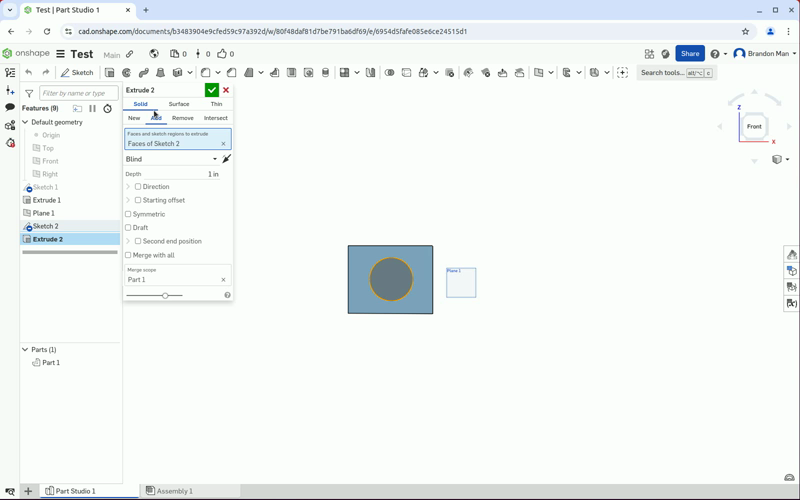
mouse_move(186, 120)
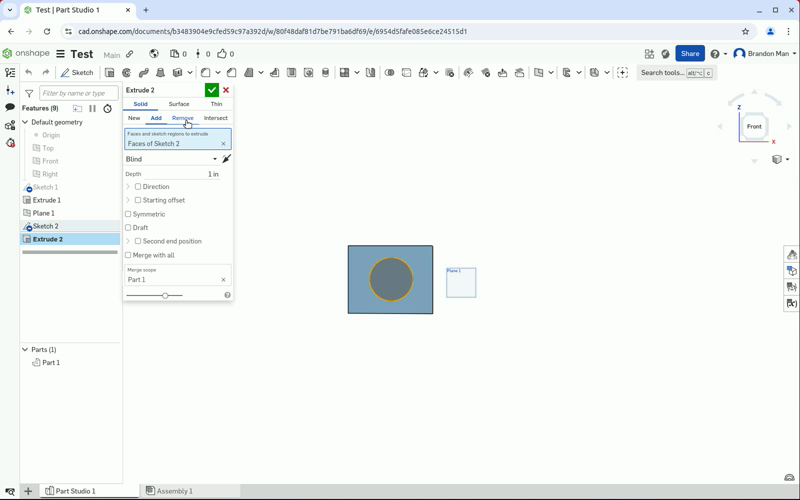
click(186, 120)
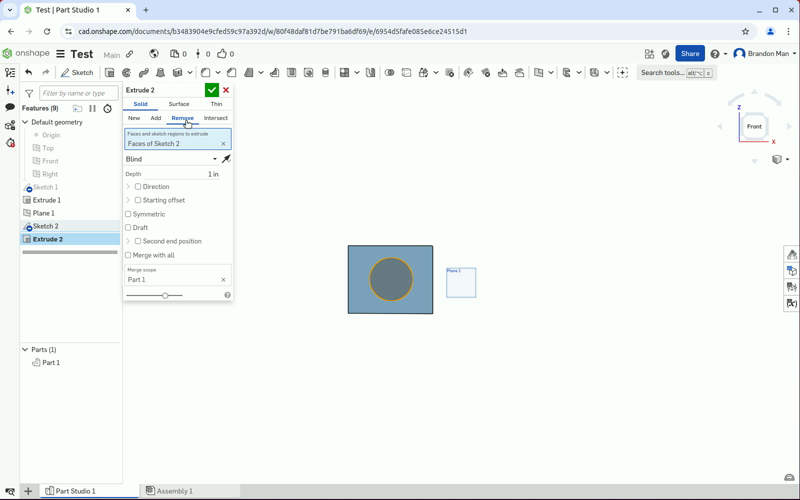
key(tab, 4)
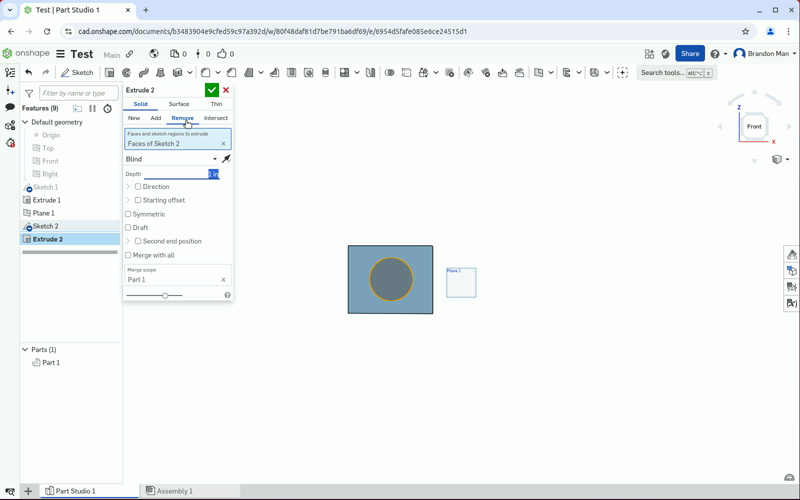
text(4.574)
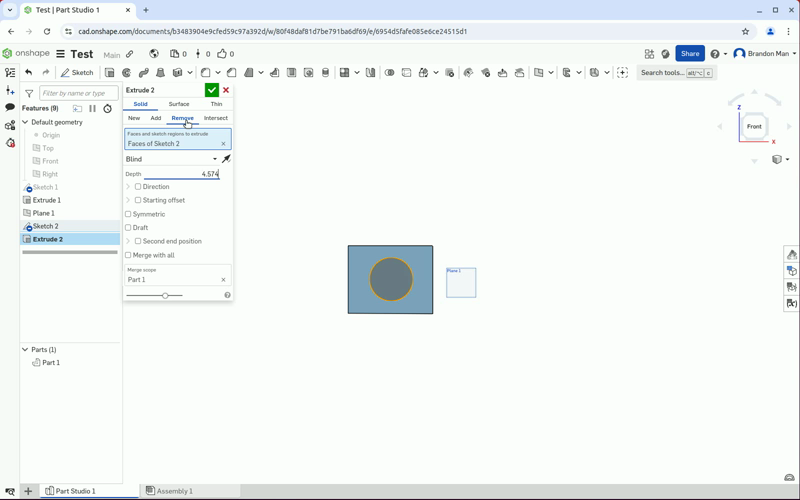
key(tab, 6)
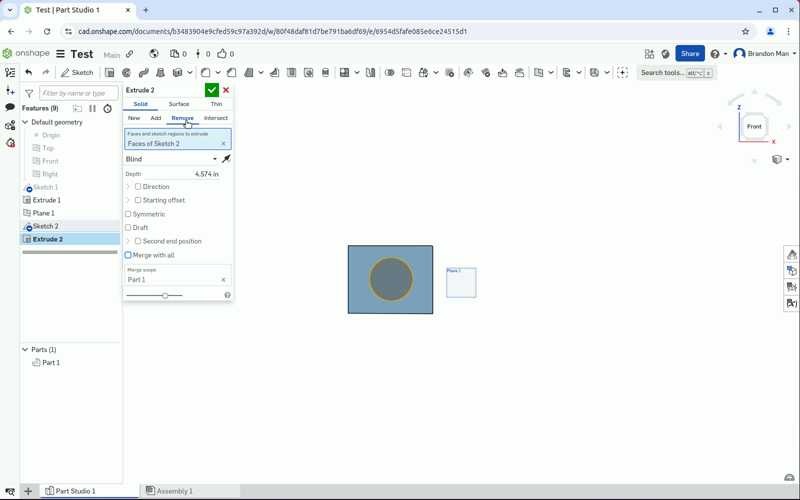
key(space)
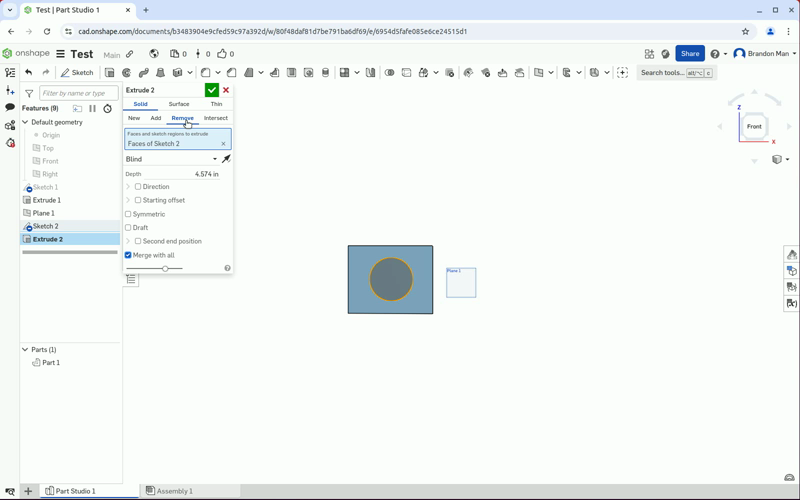
key(enter)
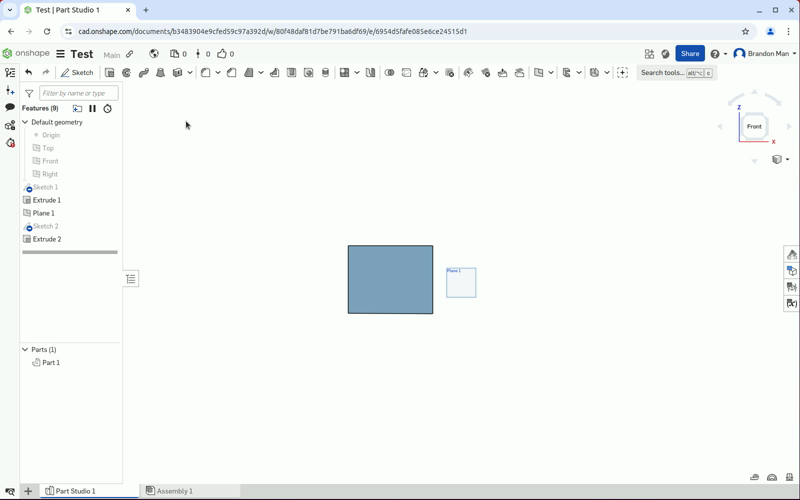
key(shift+h)
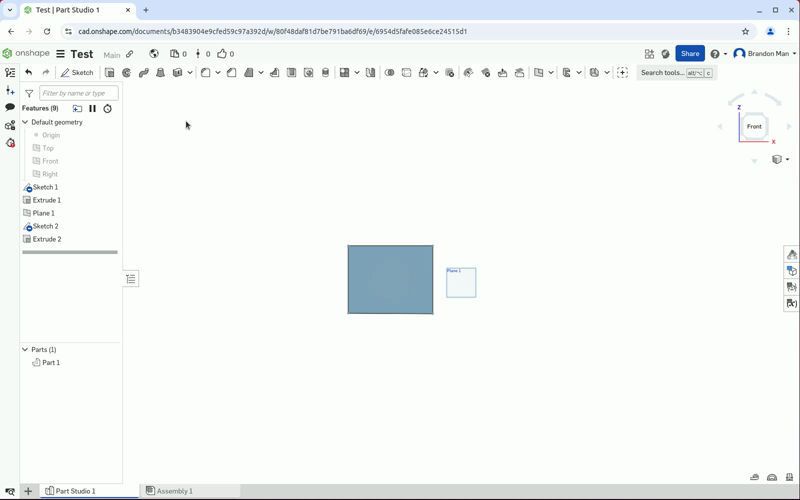
key(shift+h)
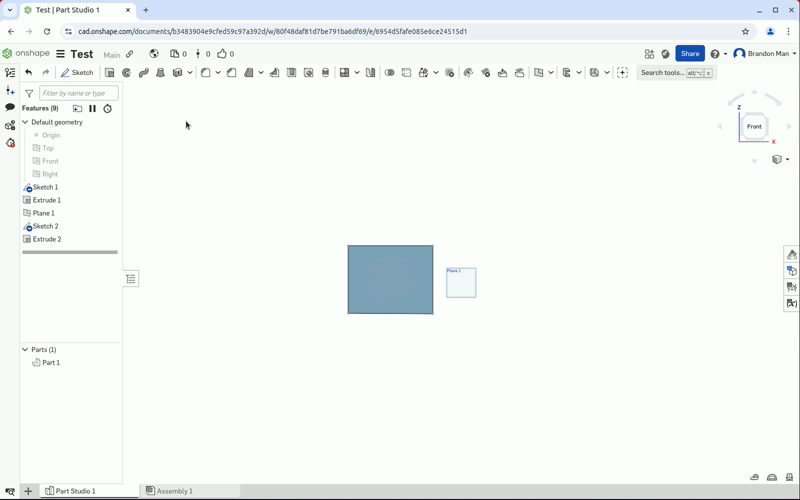
key(shift+7)
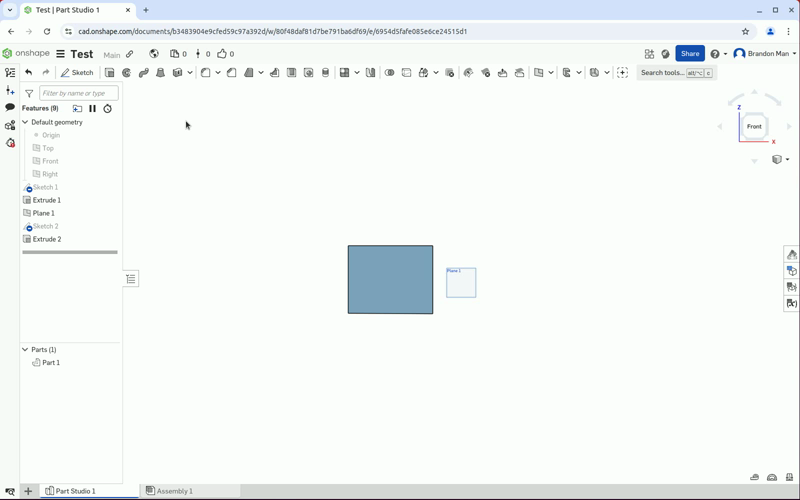
key(left, 2)
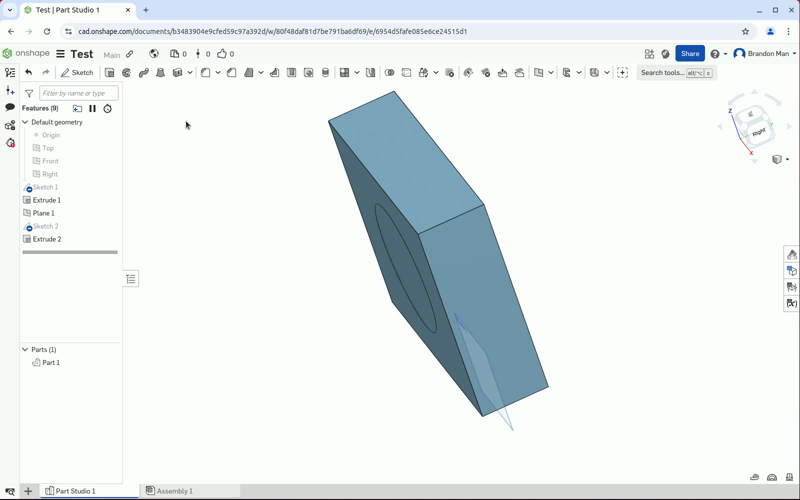
key(down, 2)
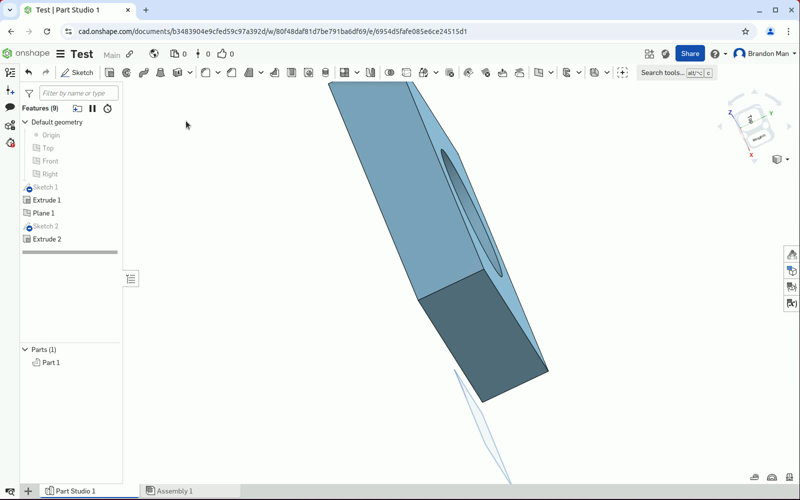
key(up, 2)
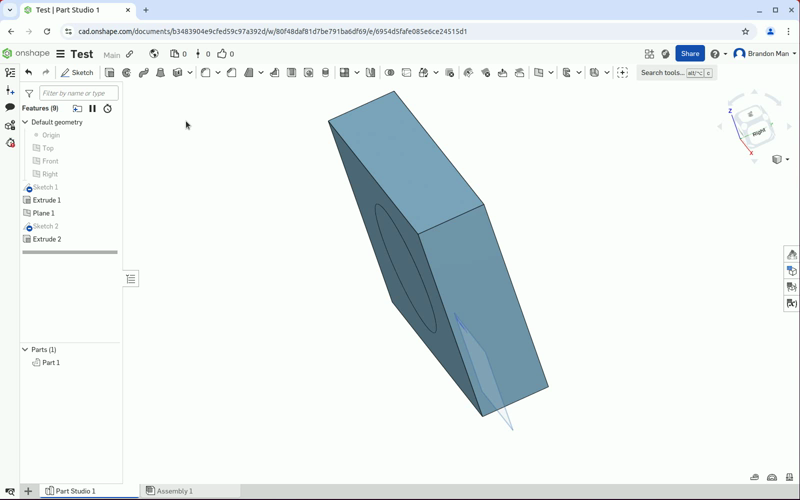
key(right, 2)
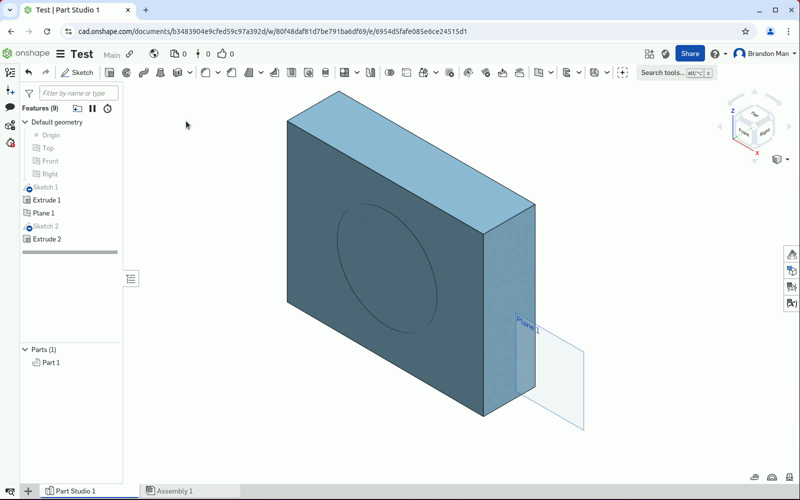
mouse_move(73, 189)
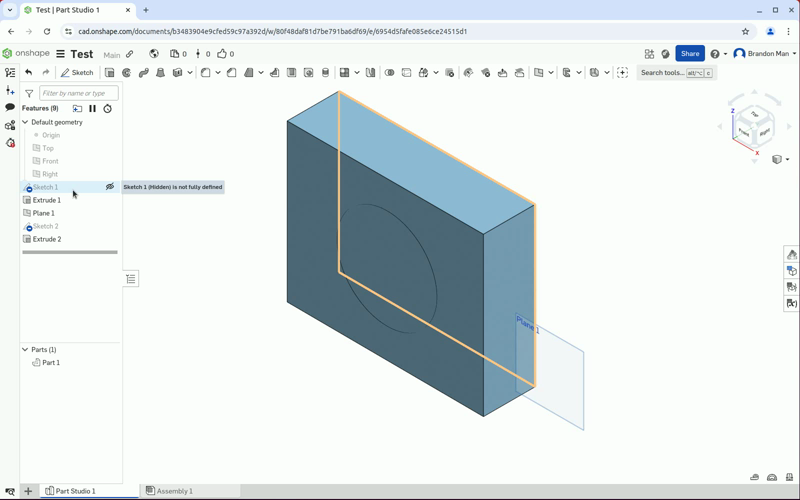
click(73, 189)